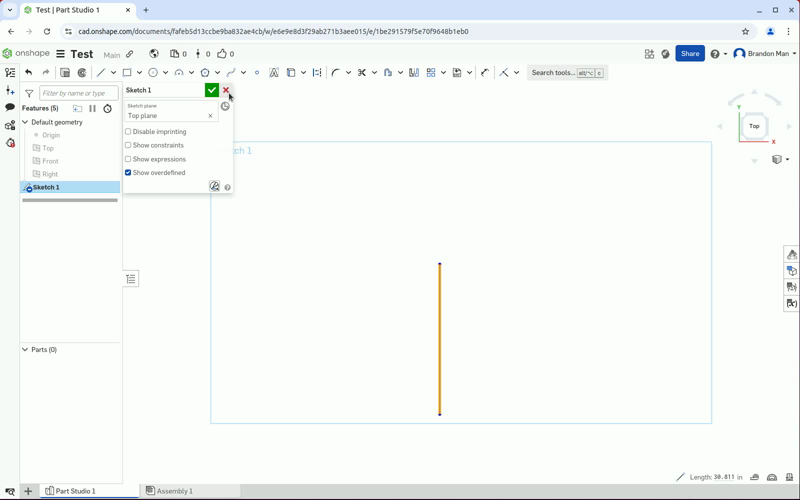
key(shift+h)
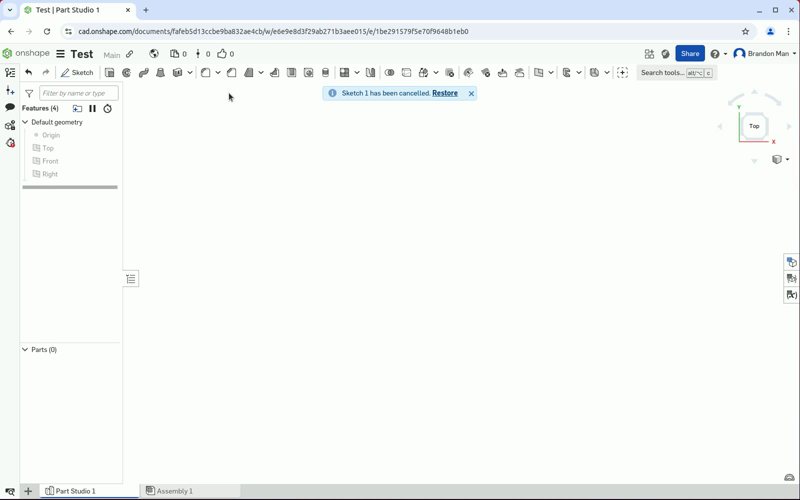
mouse_move(73, 352)
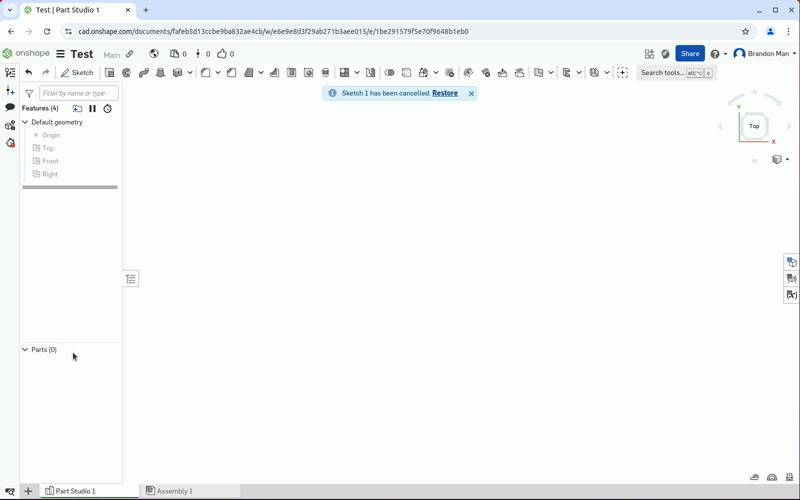
key(y)
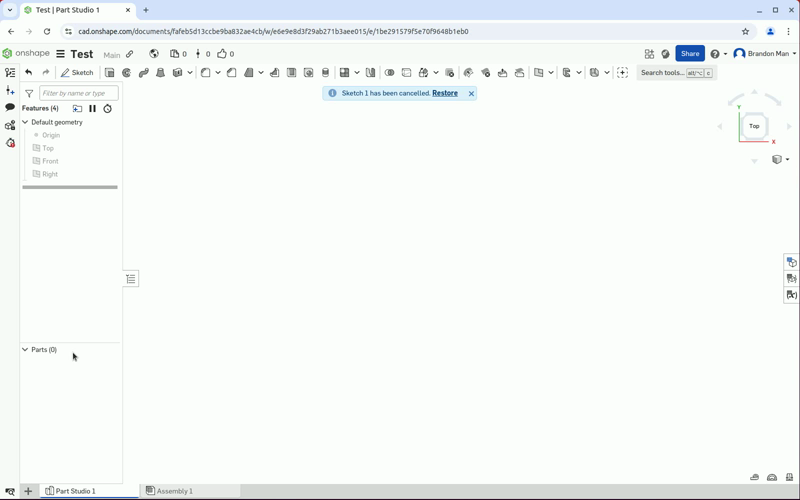
key(shift+p)
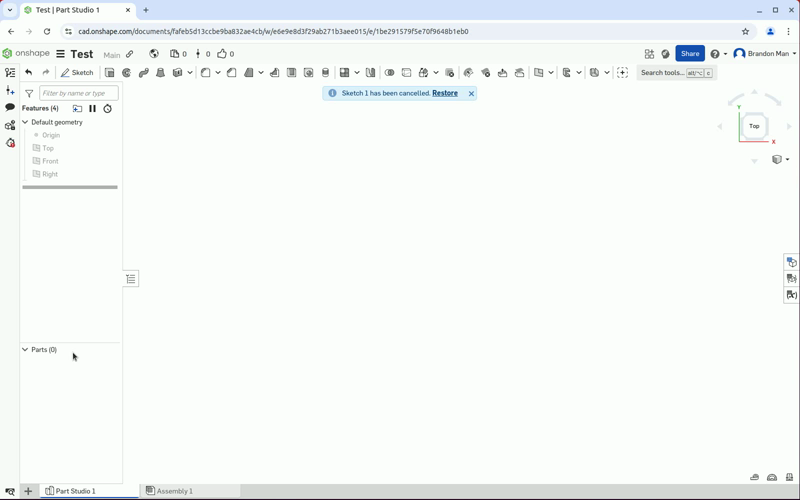
key(space)
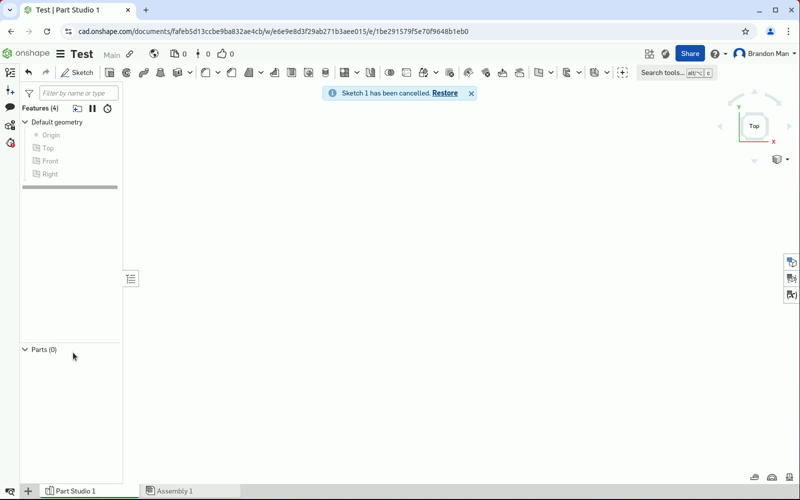
key_down(shift)
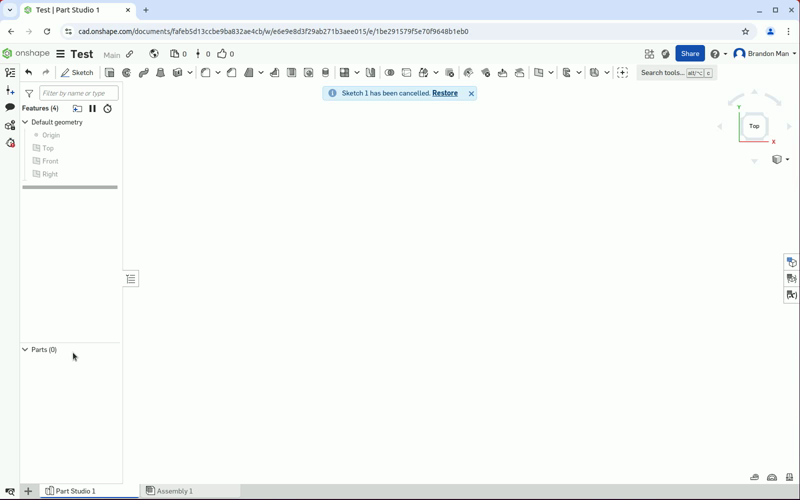
key(up)
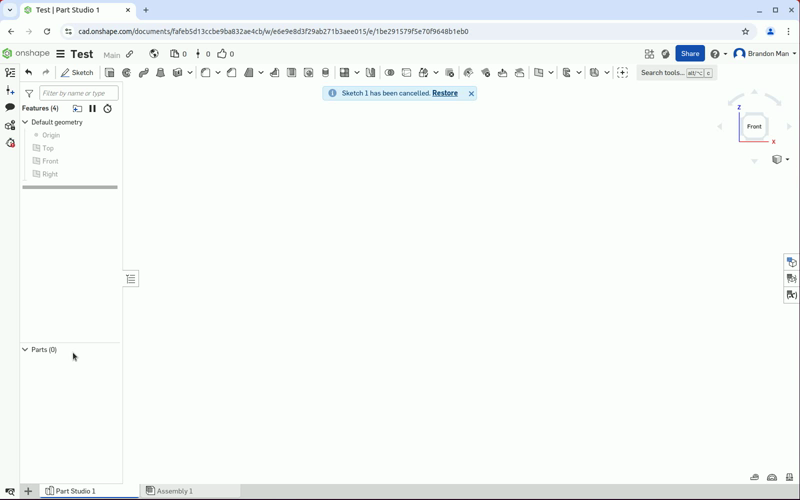
key_up(shift)
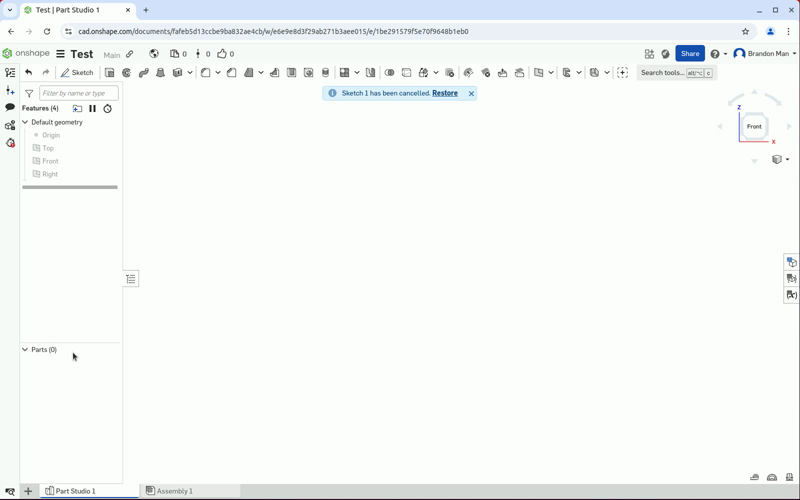
mouse_move(73, 352)
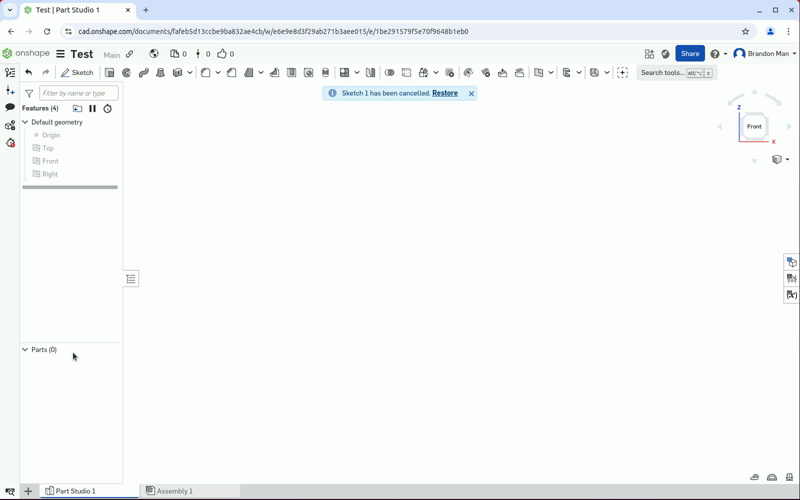
key(shift+y)
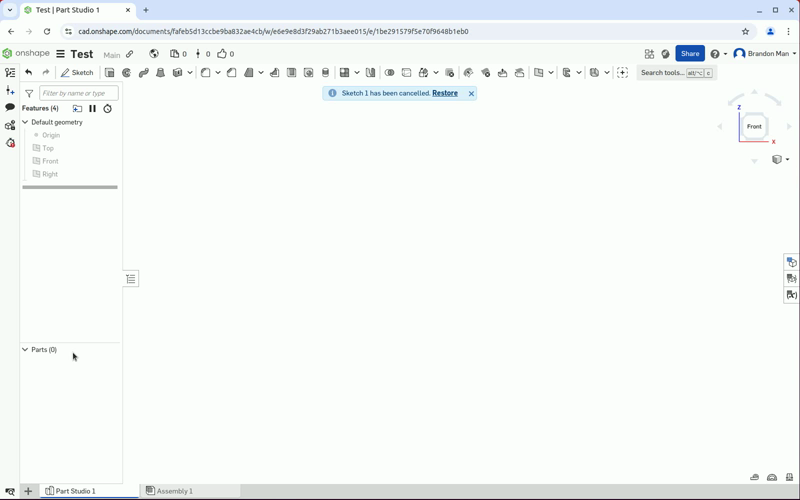
key(shift+s)
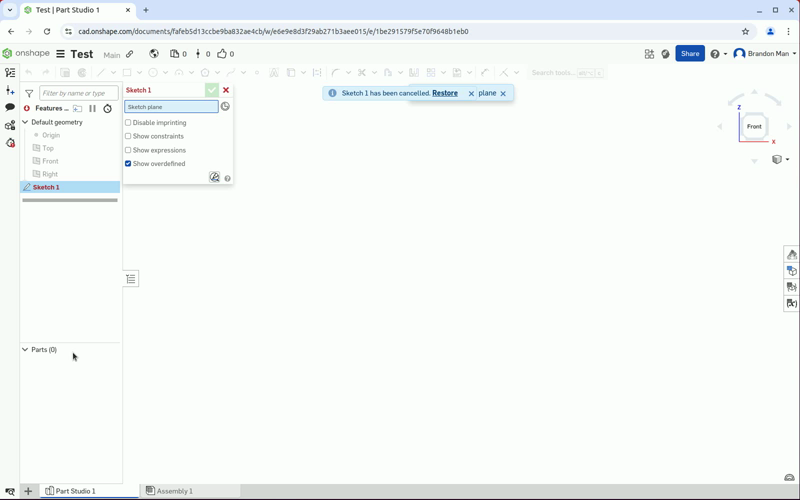
mouse_move(73, 163)
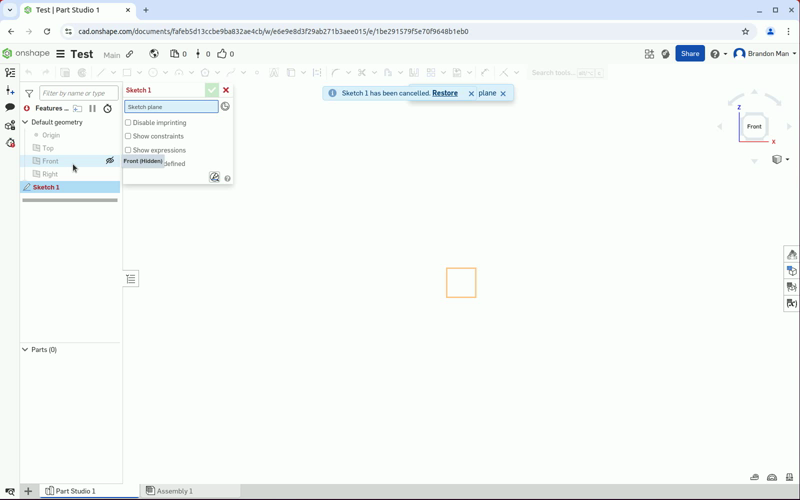
click(73, 163)
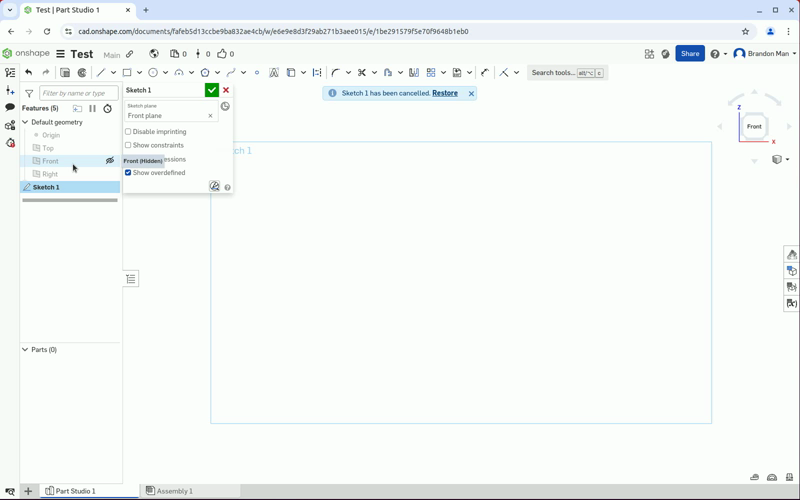
mouse_move(73, 352)
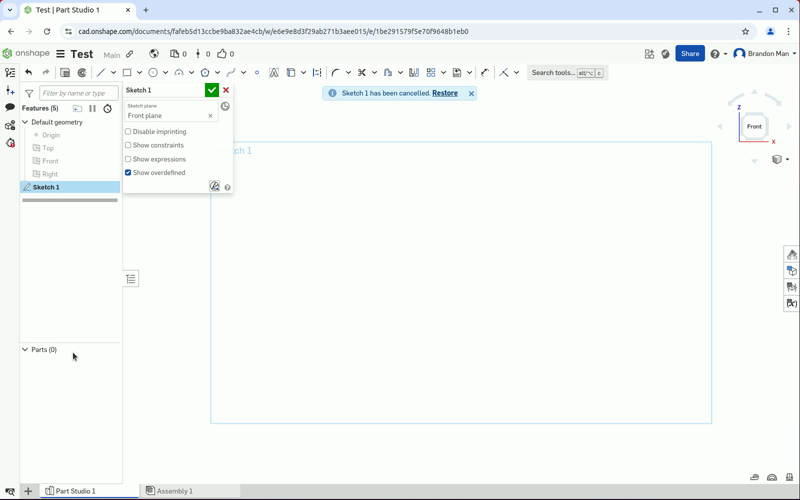
key(y)
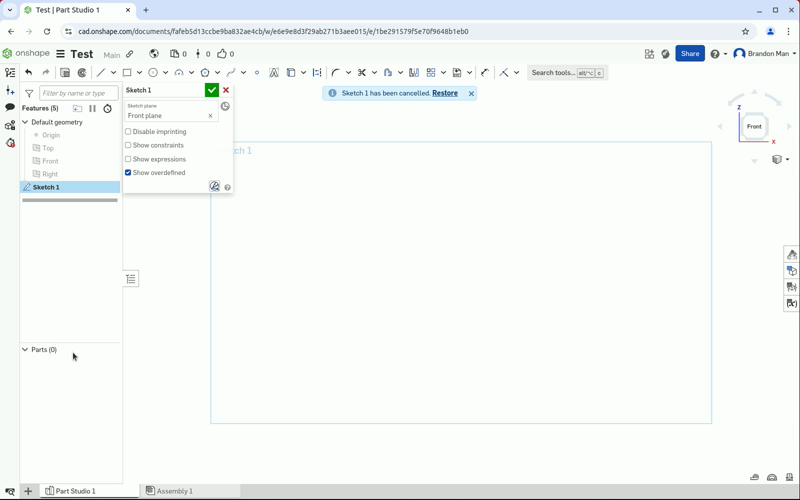
key(l)
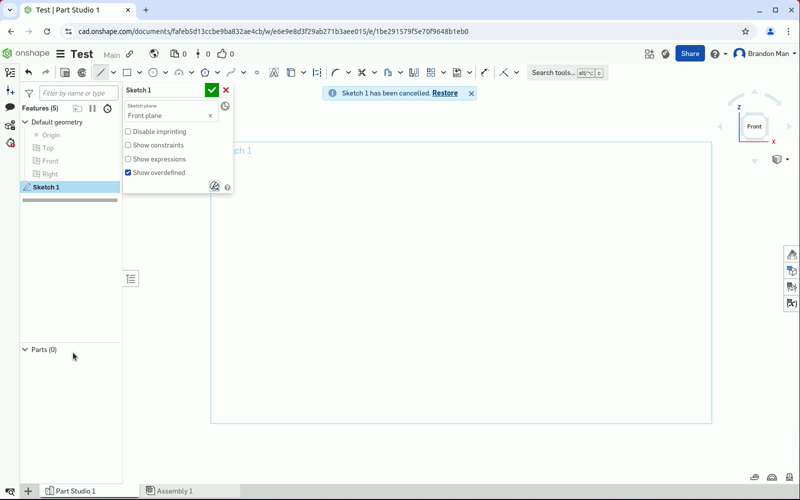
key_down(shift)
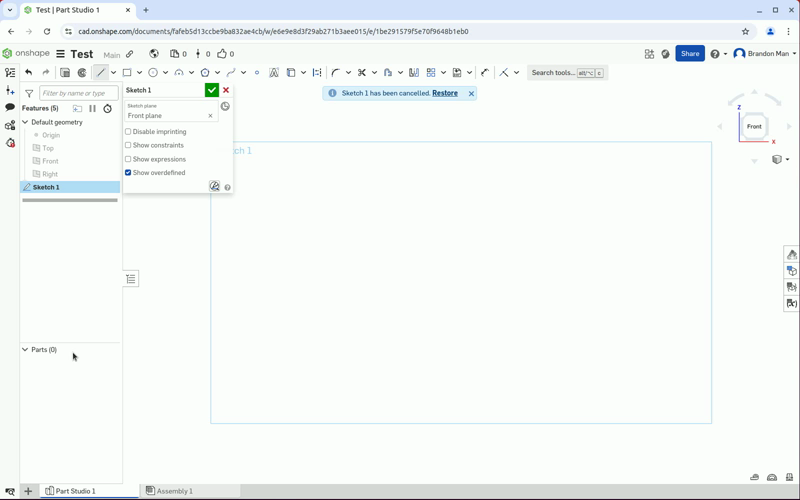
mouse_move(460, 282)
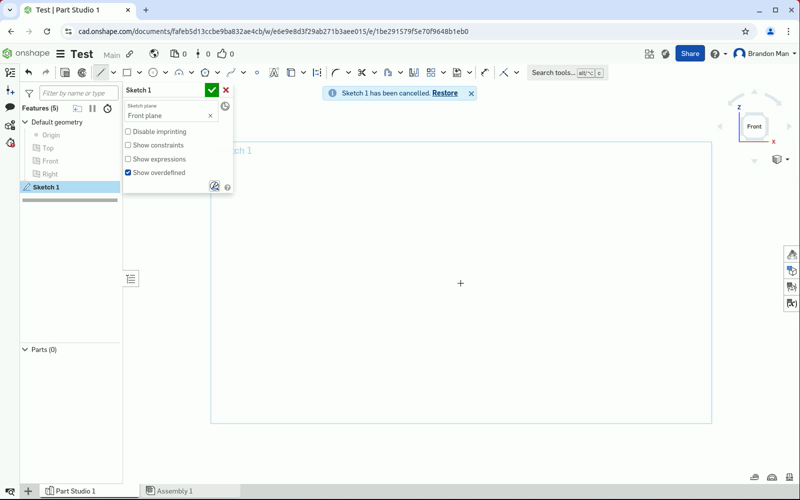
click(460, 282)
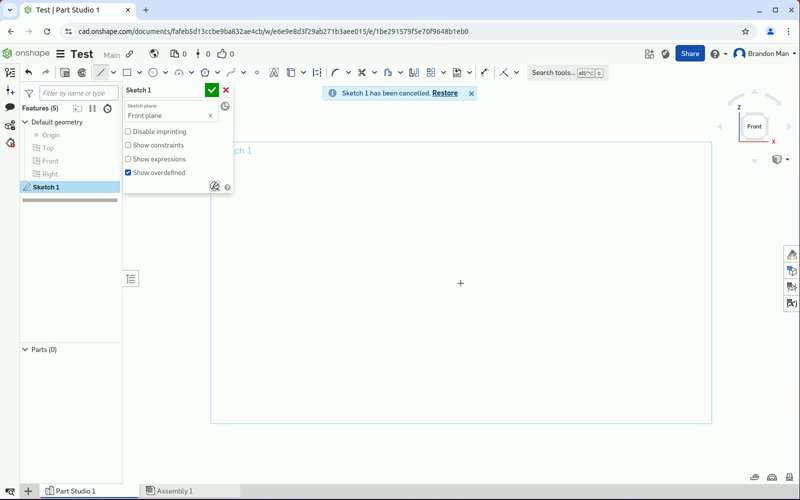
key_up(shift)
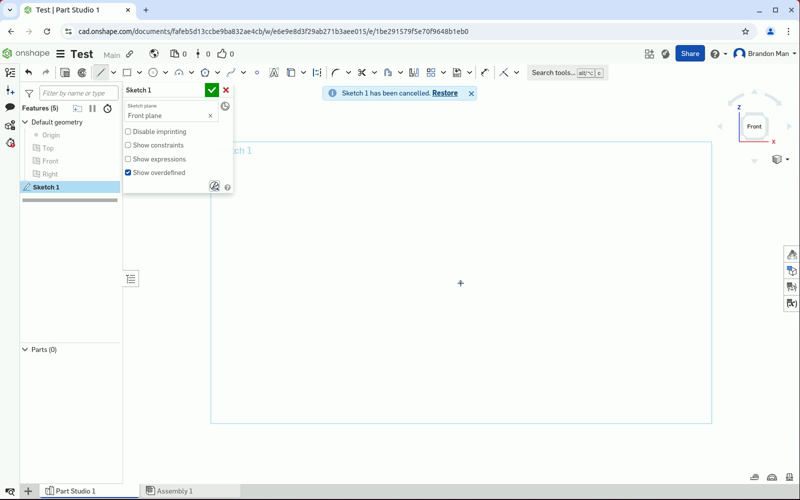
key_down(shift)
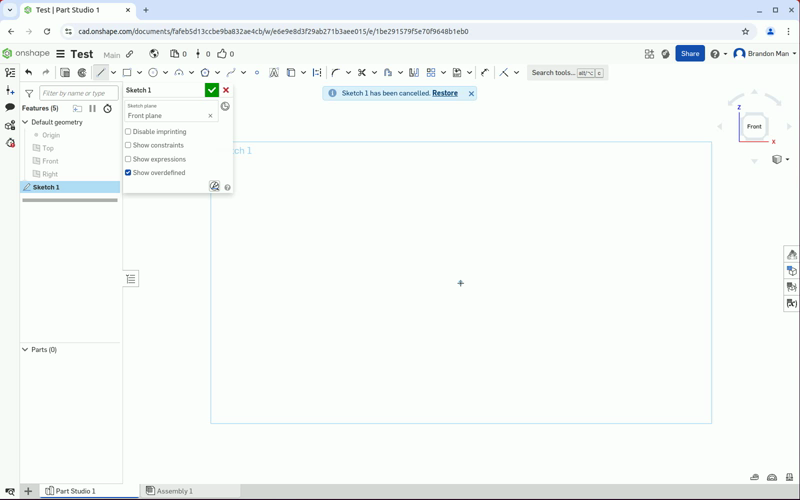
mouse_move(490, 282)
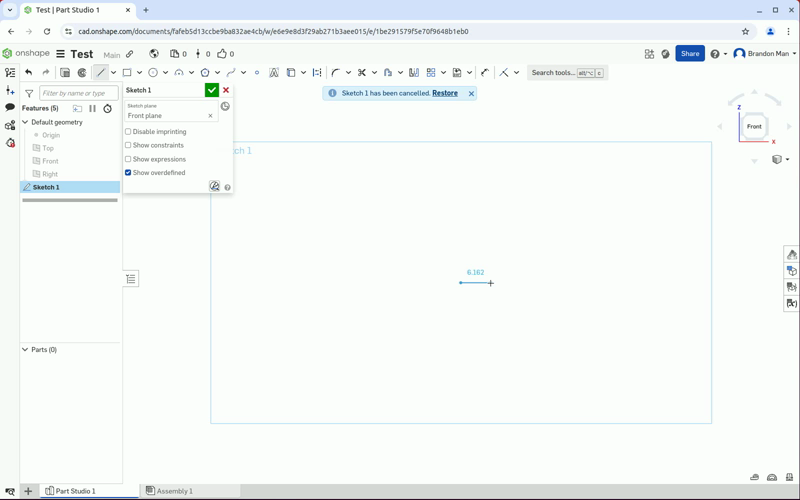
mouse_move(500, 282)
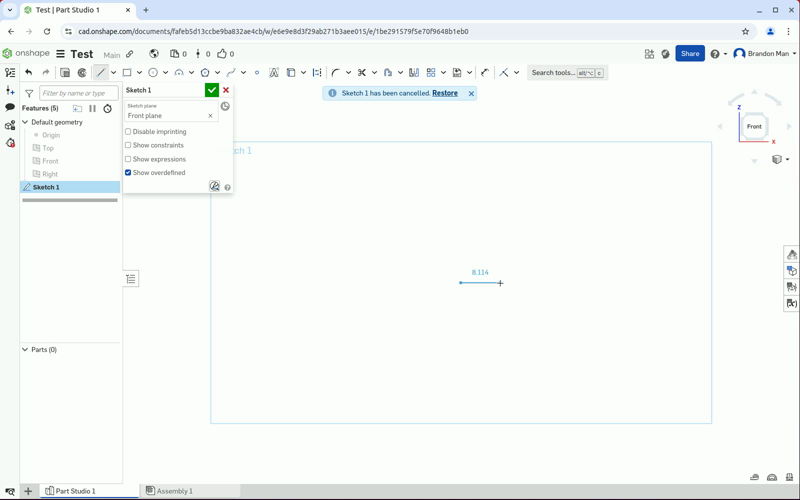
click(500, 282)
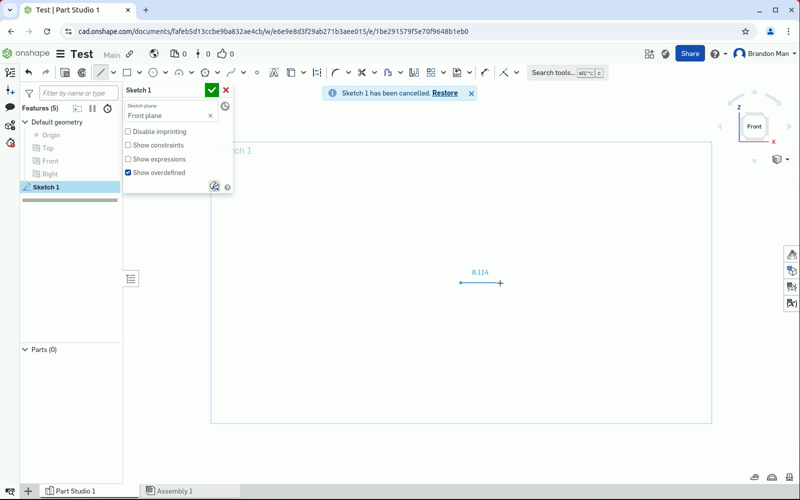
key_up(shift)
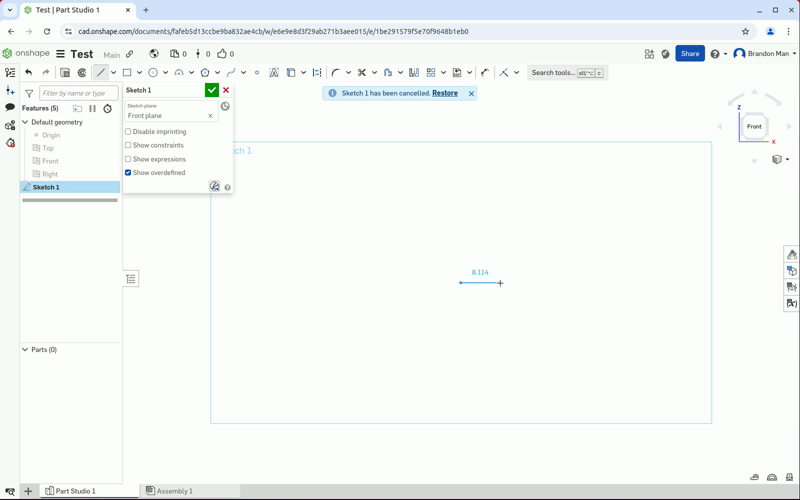
key_down(shift)
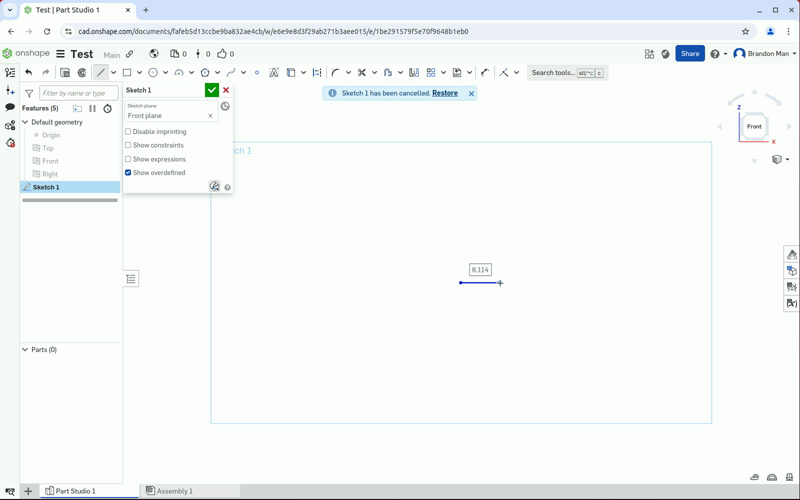
mouse_move(530, 282)
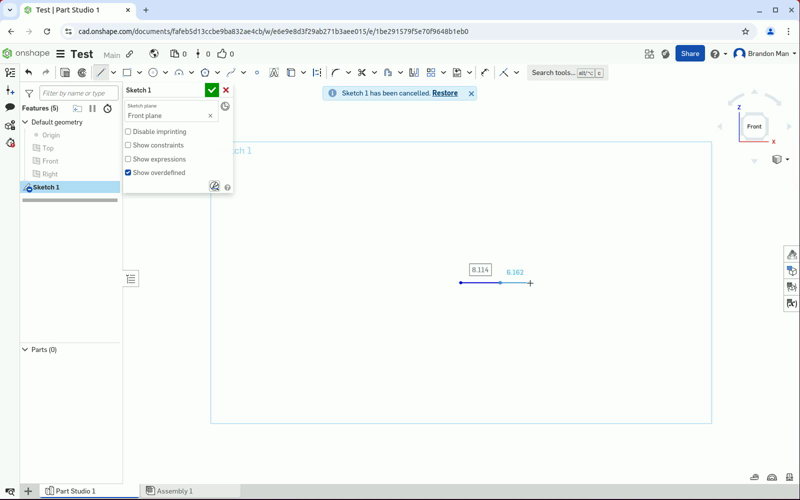
mouse_move(488, 228)
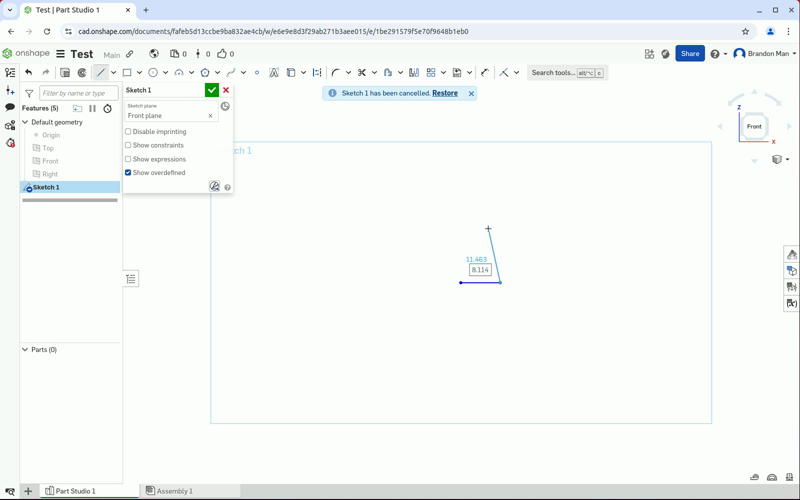
click(488, 228)
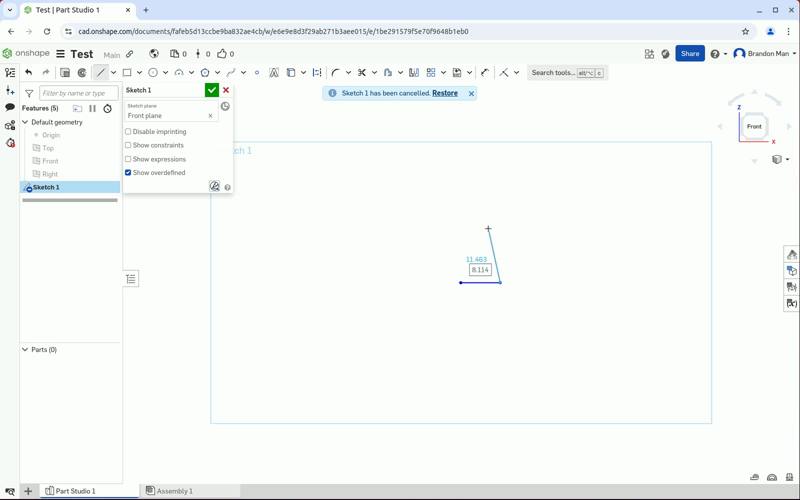
key_up(shift)
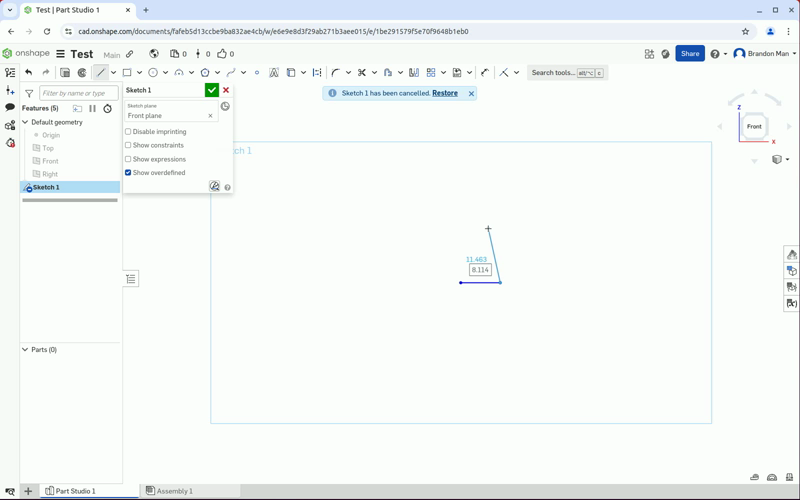
key_down(shift)
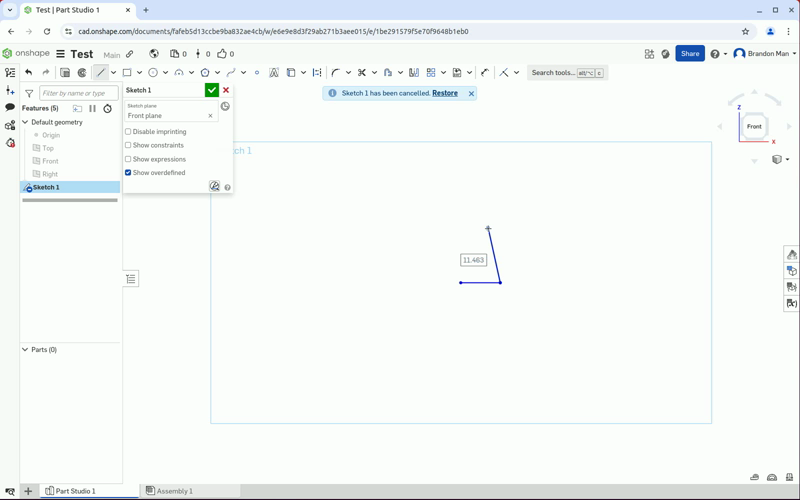
mouse_move(518, 228)
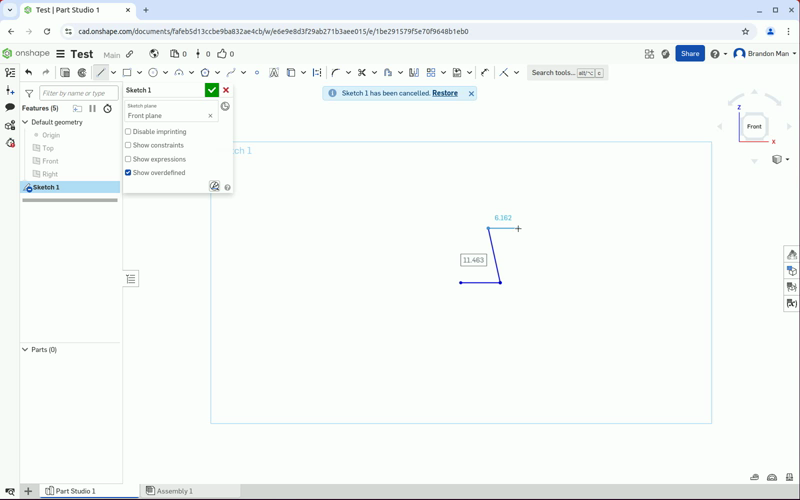
mouse_move(460, 228)
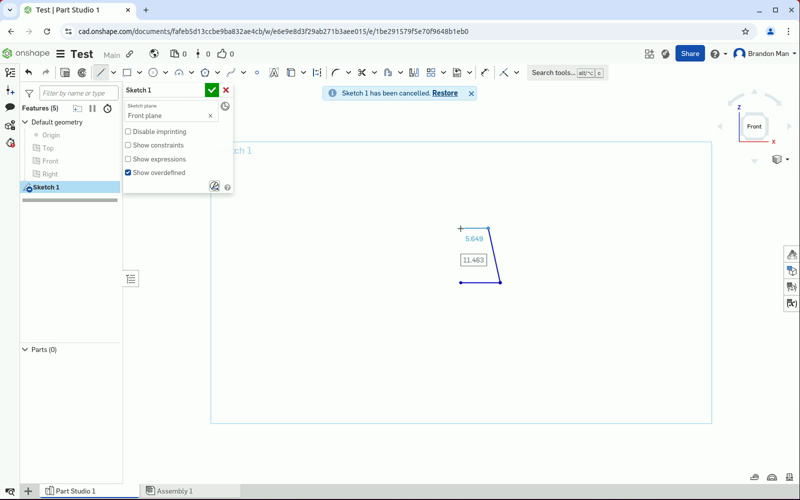
click(460, 228)
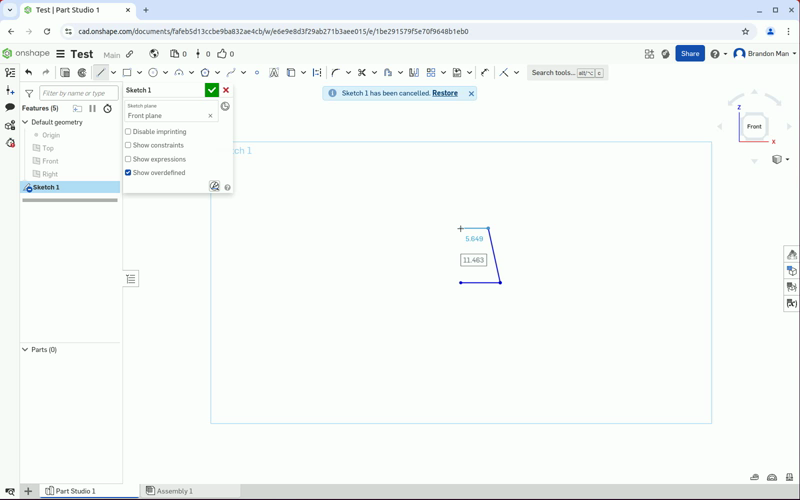
key_up(shift)
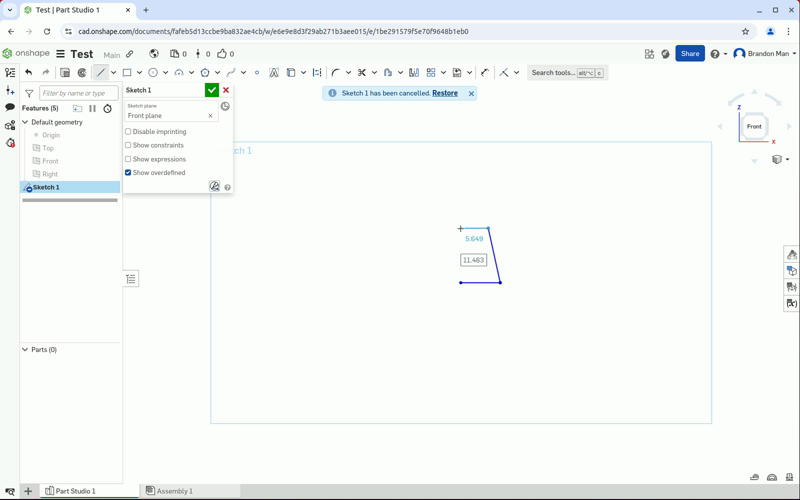
mouse_move(490, 228)
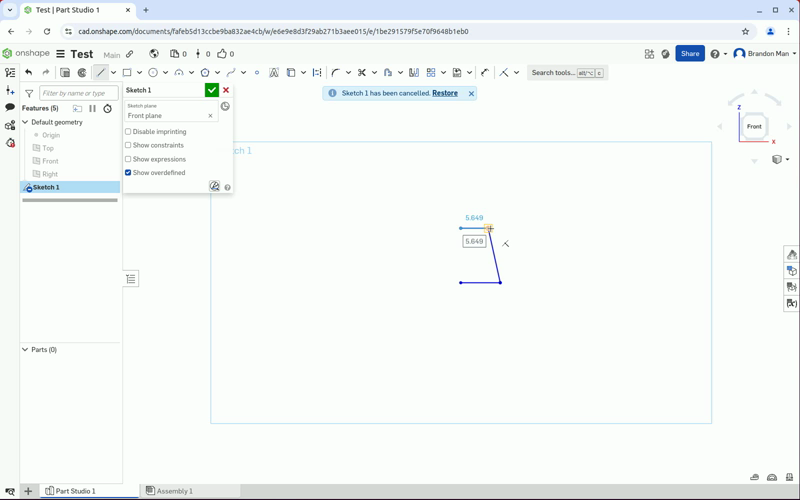
key_down(shift)
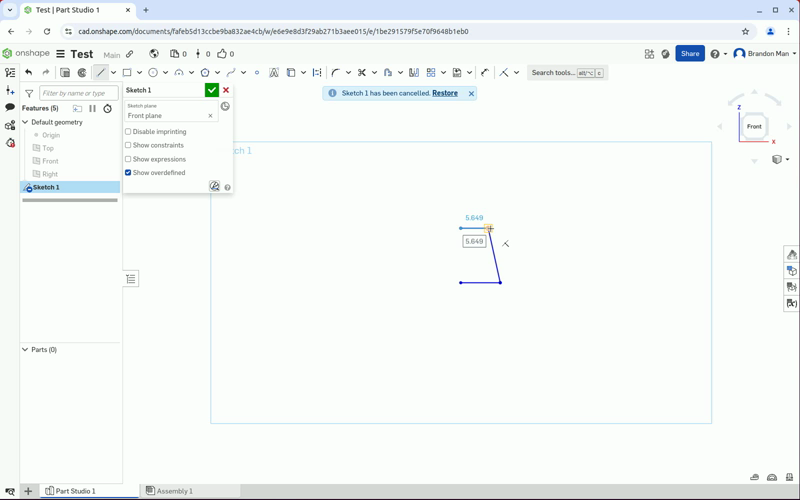
mouse_move(460, 282)
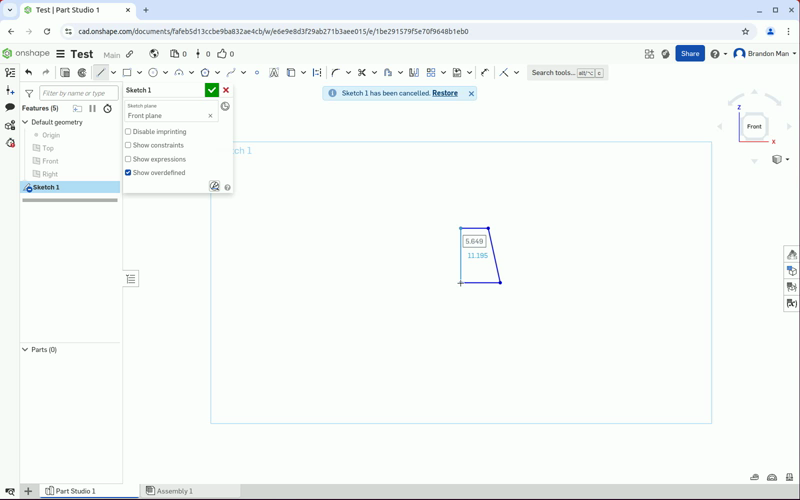
key_up(shift)
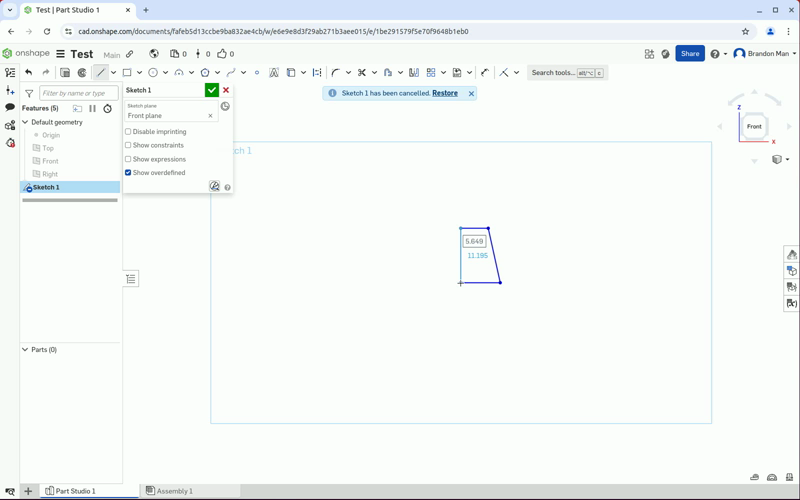
click(460, 282)
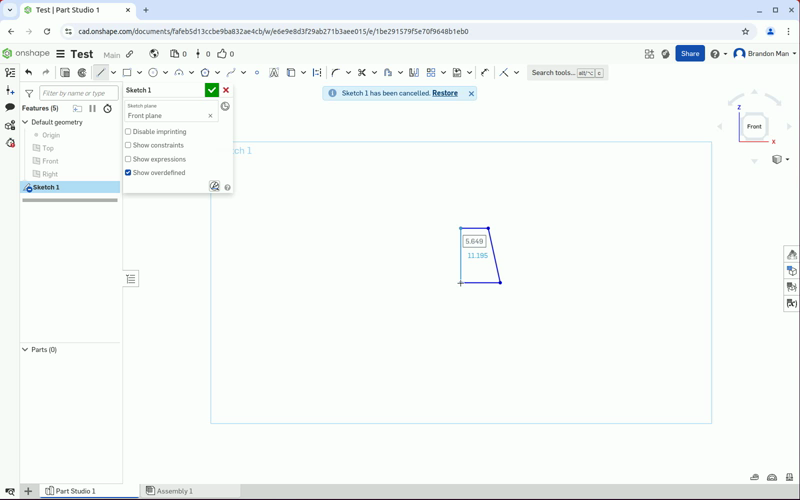
key(esc)
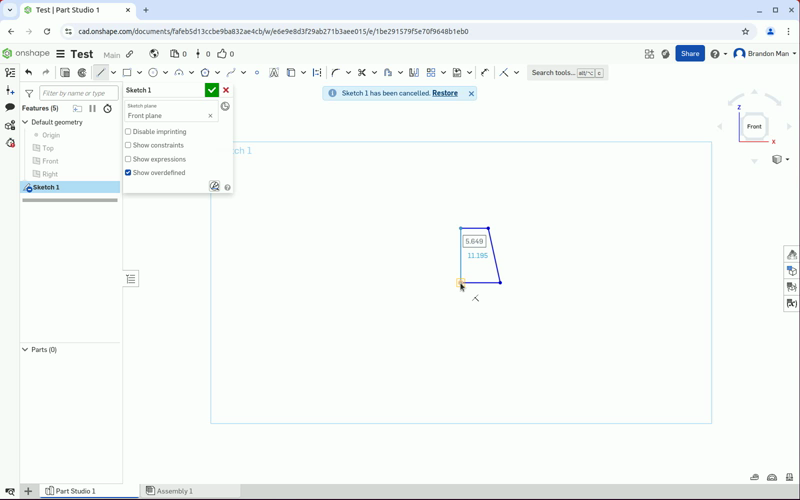
mouse_move(489, 255)
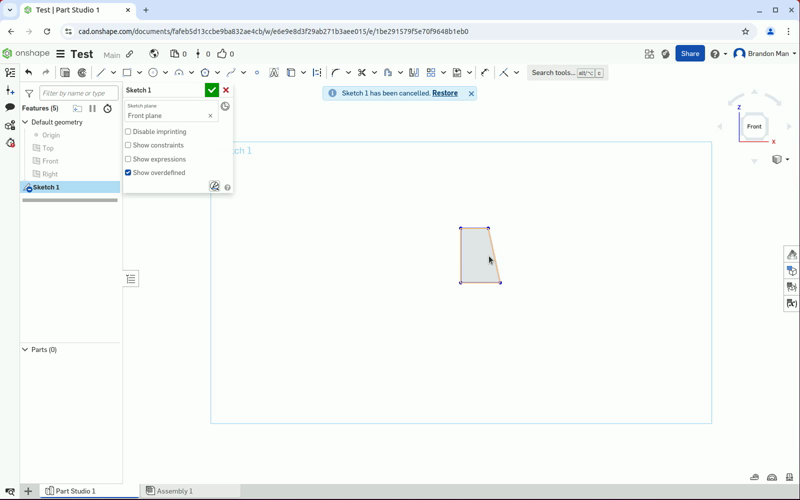
click(489, 255)
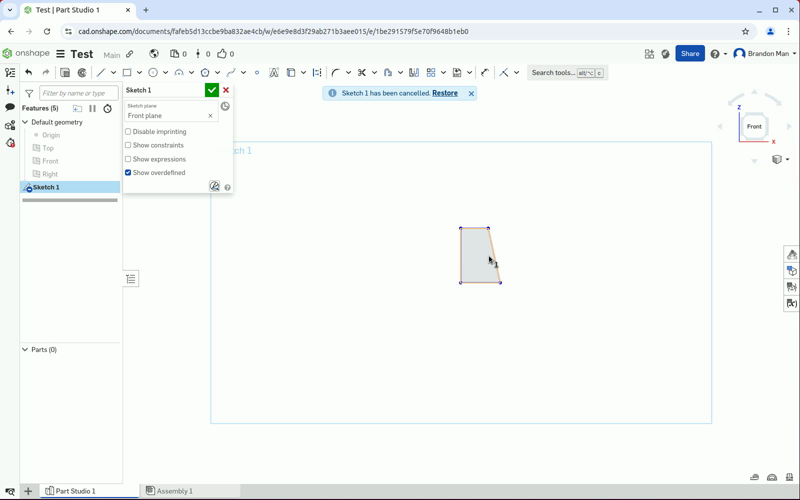
mouse_move(73, 352)
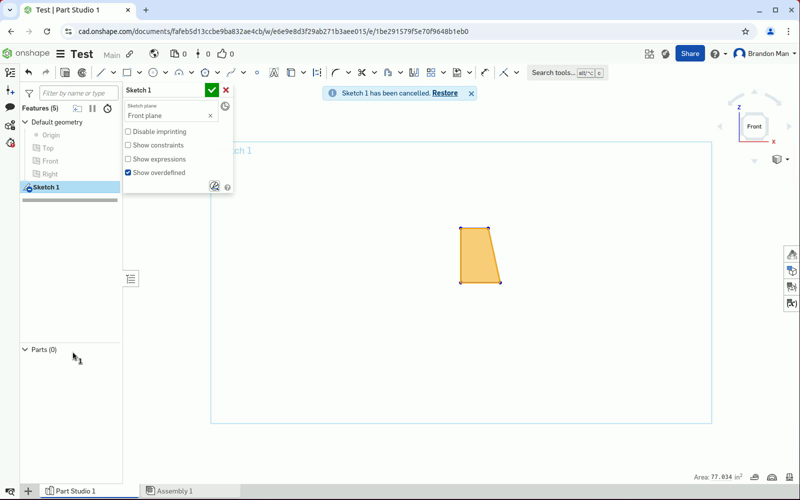
key(shift+y)
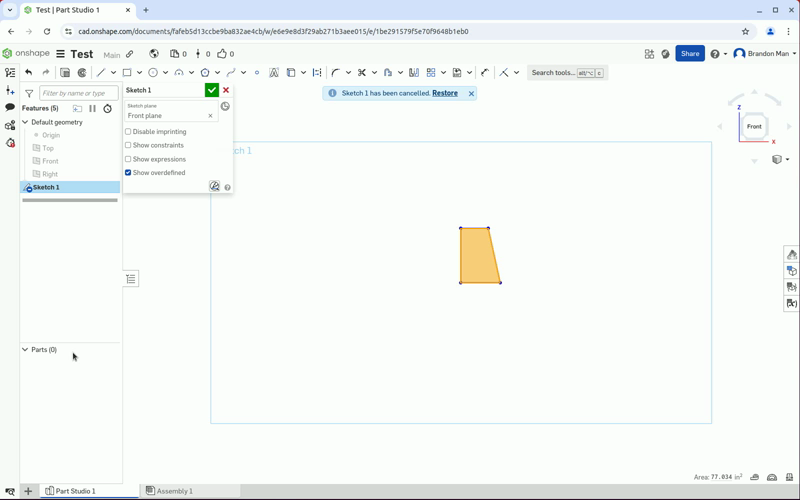
key(shift+e)
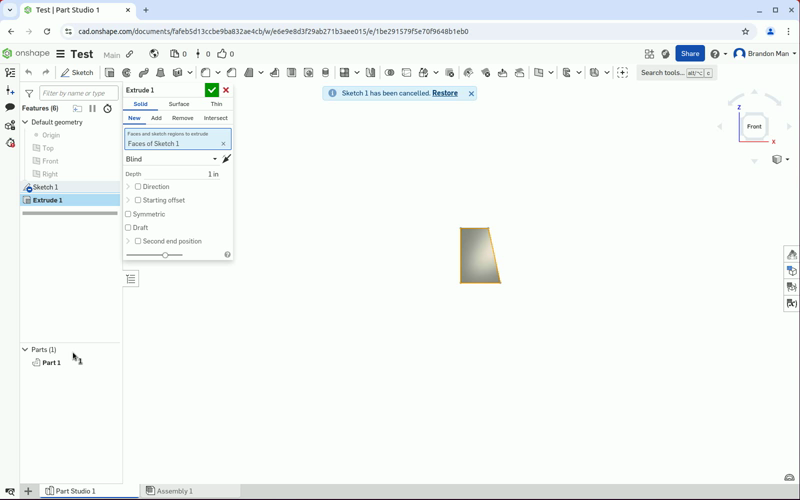
mouse_move(143, 106)
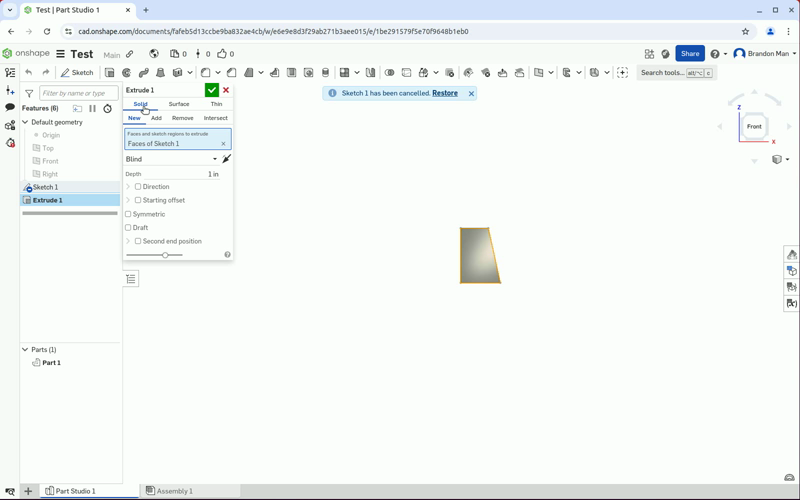
click(143, 106)
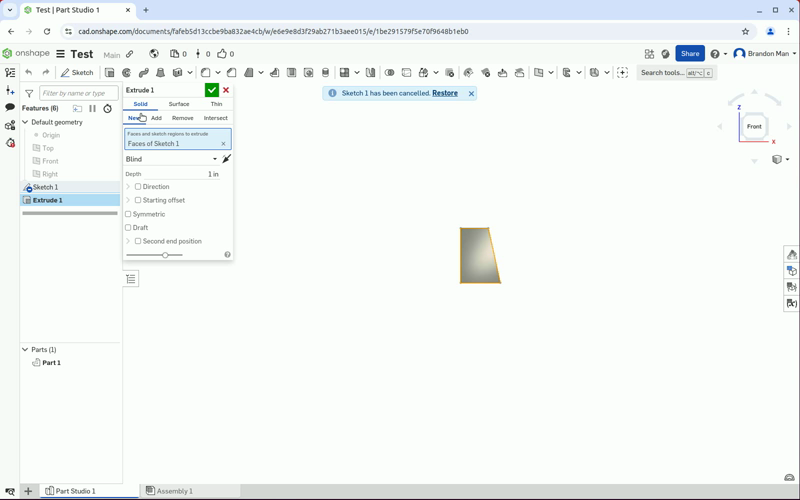
mouse_move(137, 120)
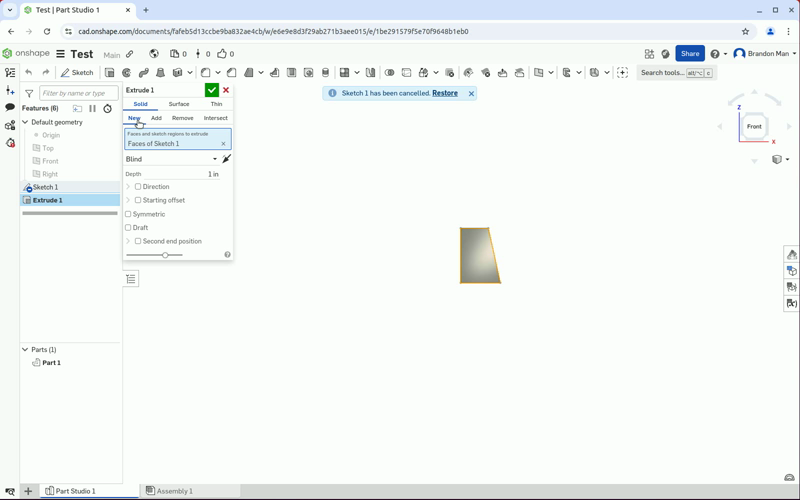
click(137, 120)
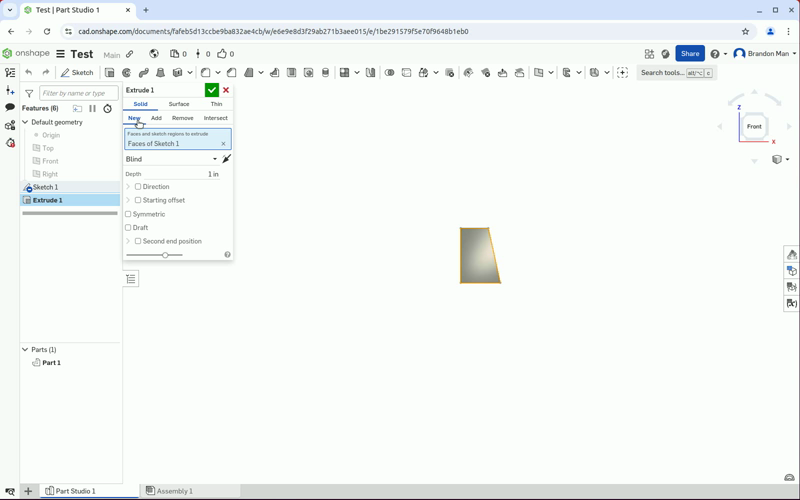
key(tab, 4)
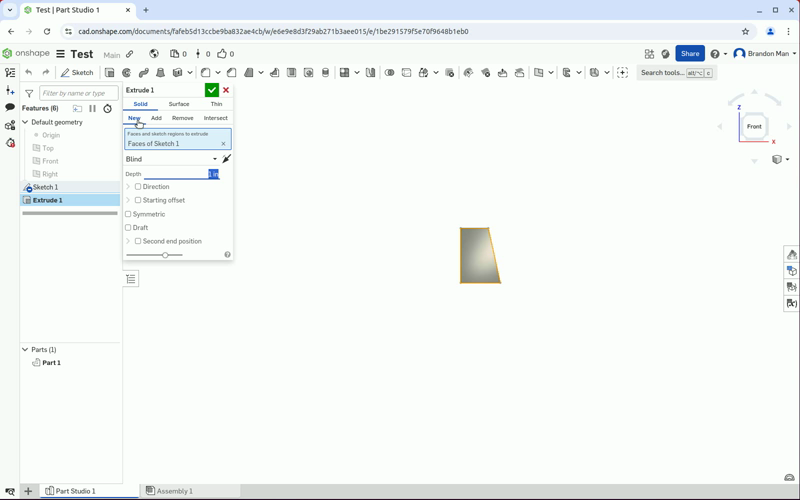
text(6.018)
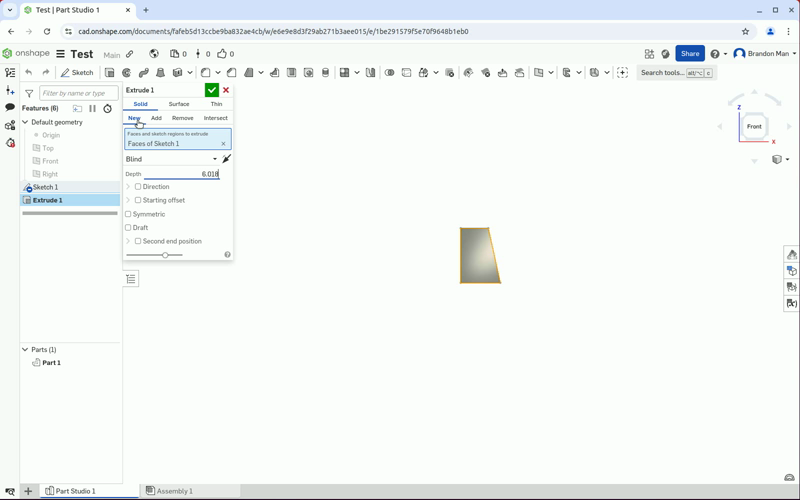
key(enter)
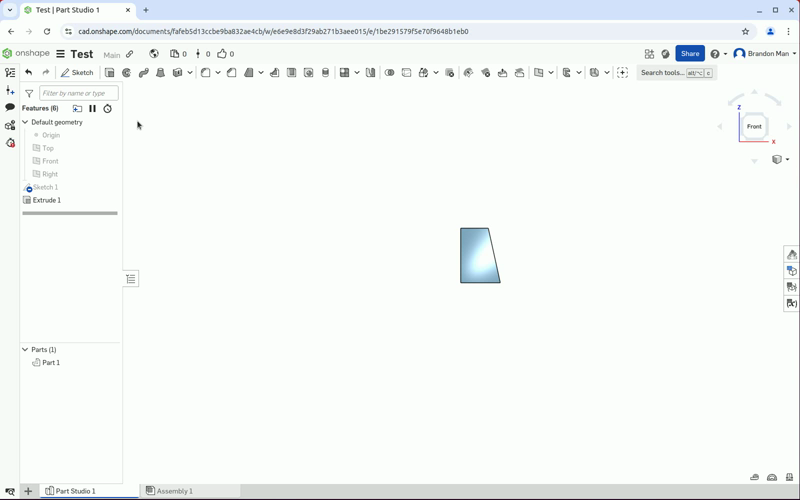
key(shift+h)
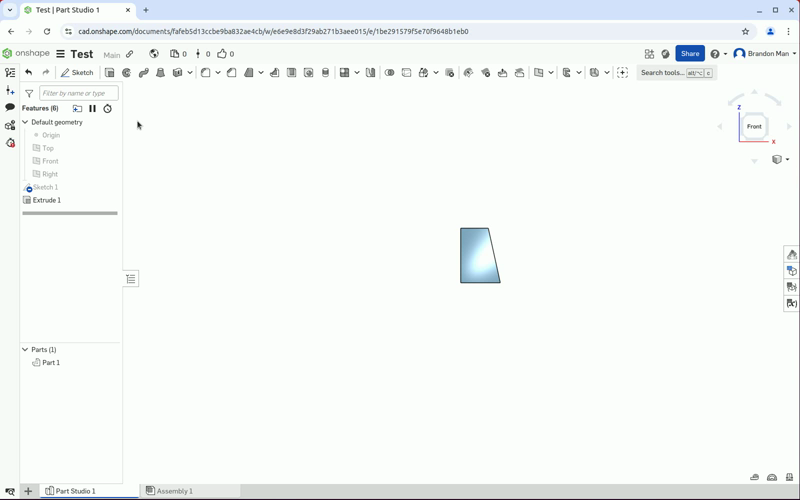
key(shift+h)
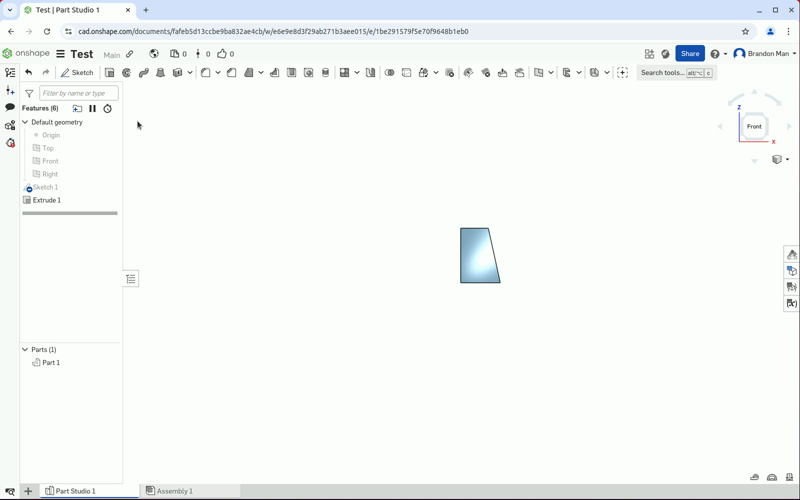
mouse_move(73, 189)
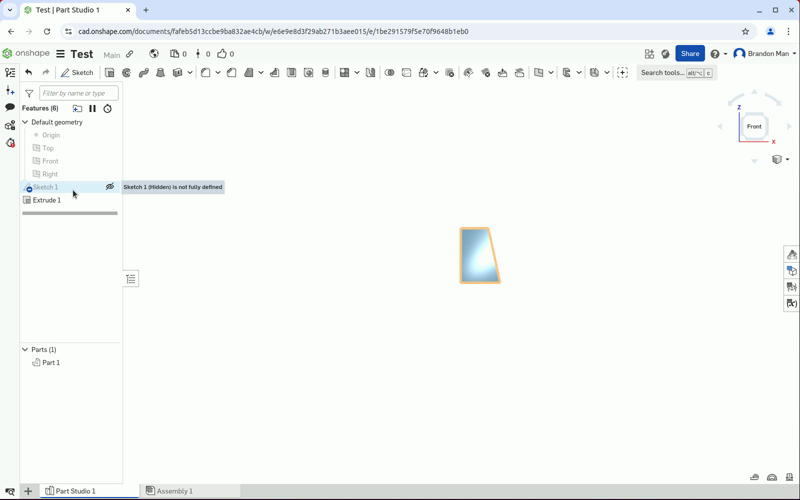
click(73, 189)
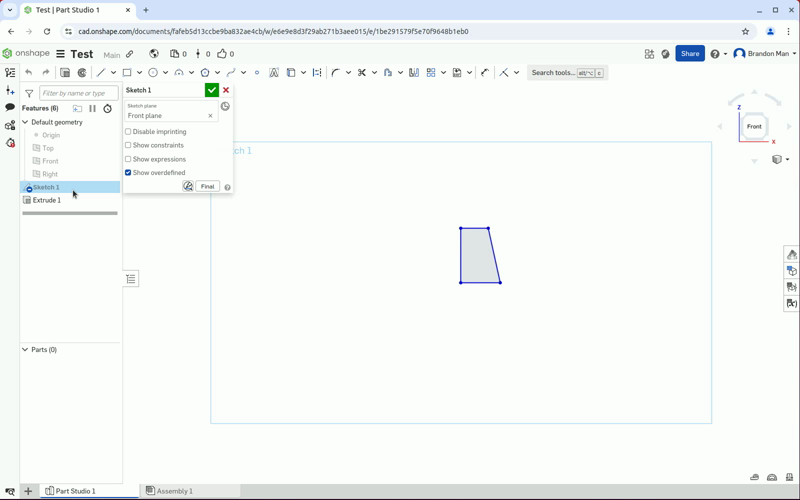
mouse_move(229, 92)
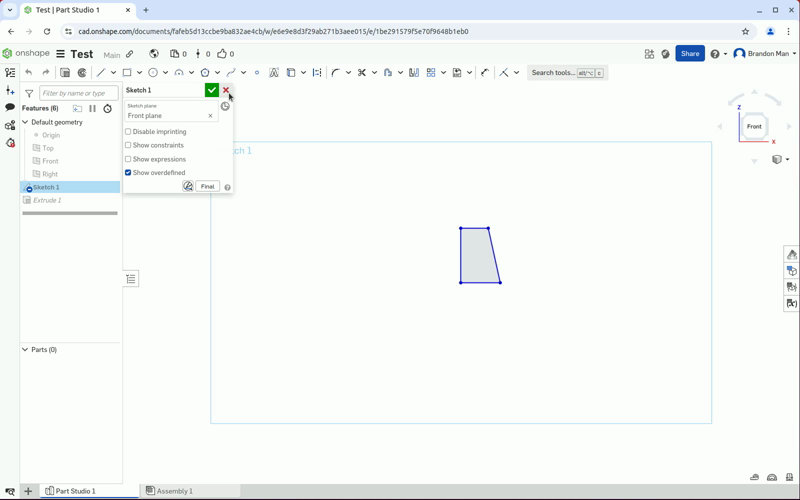
click(229, 92)
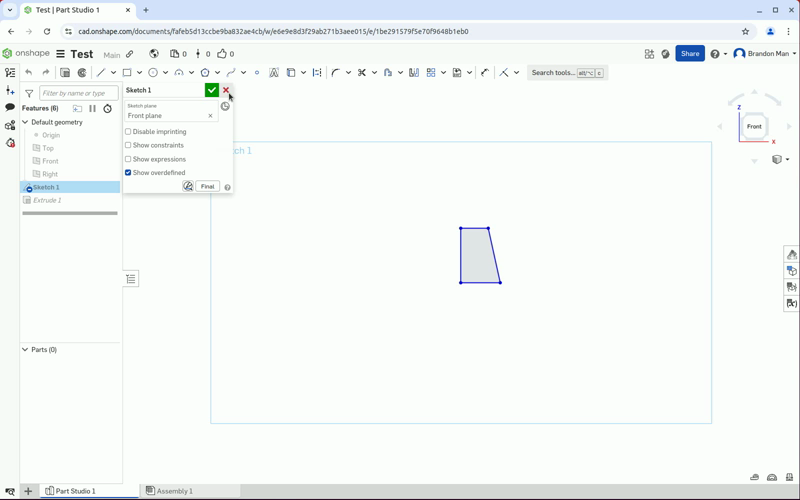
key(shift+s)
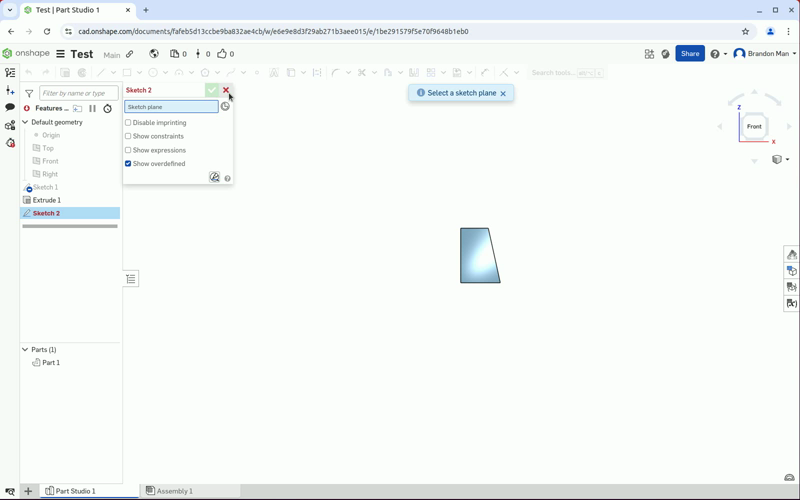
mouse_move(73, 163)
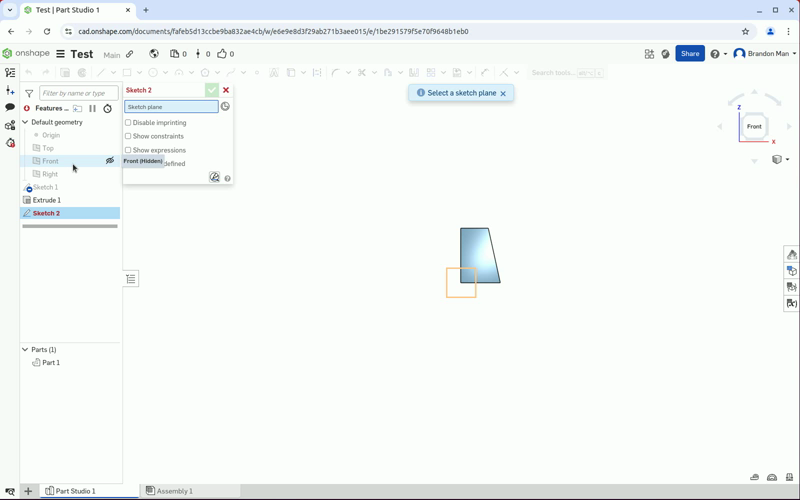
click(73, 163)
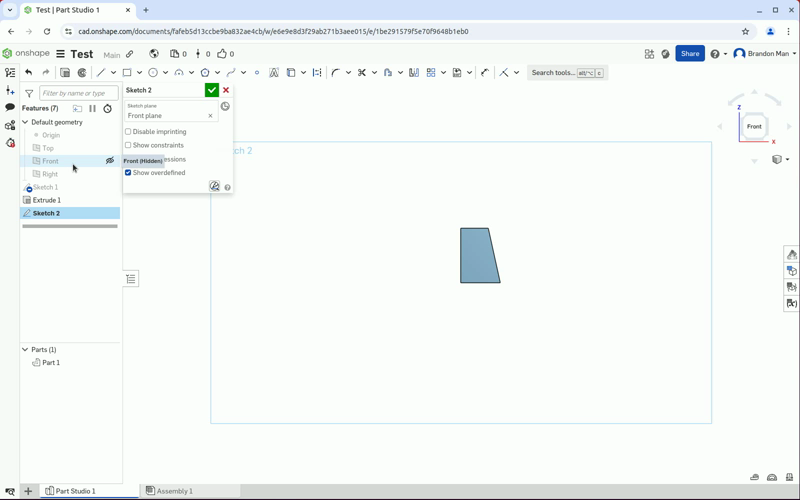
mouse_move(73, 352)
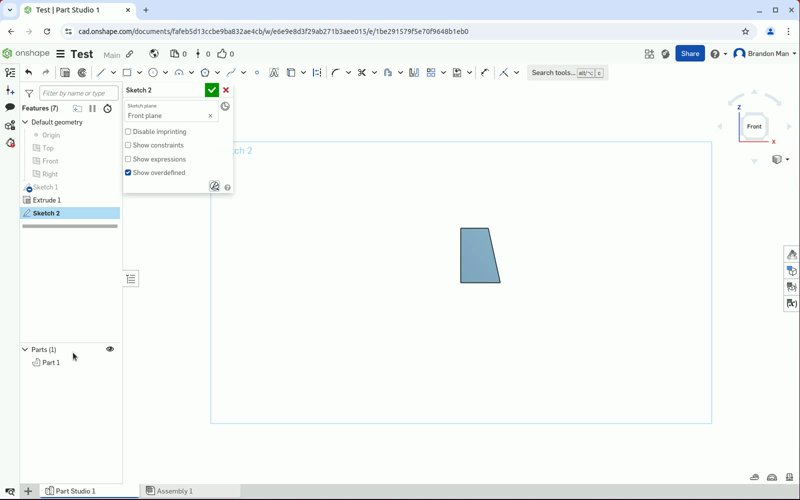
key(y)
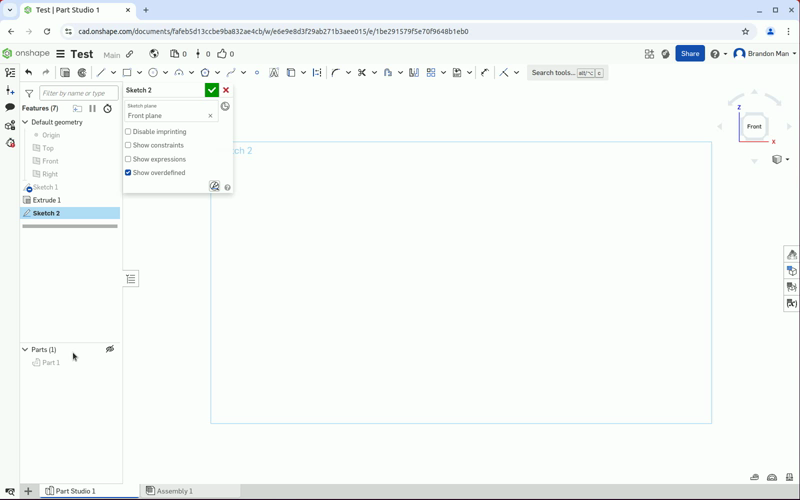
key(l)
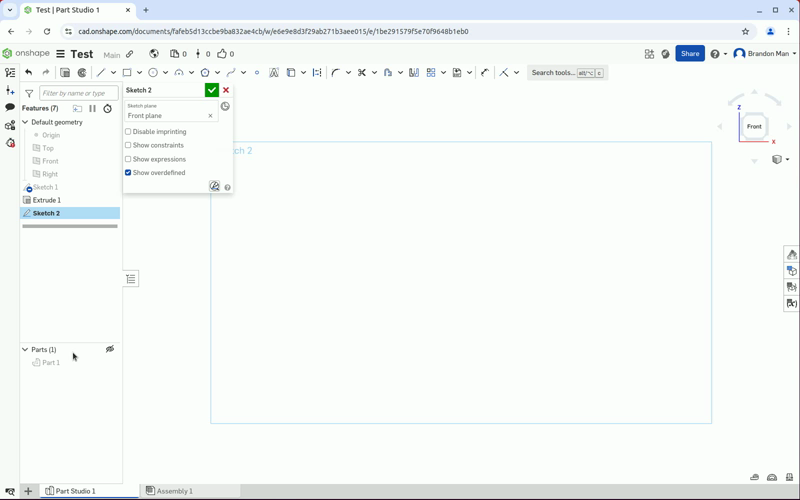
key_down(shift)
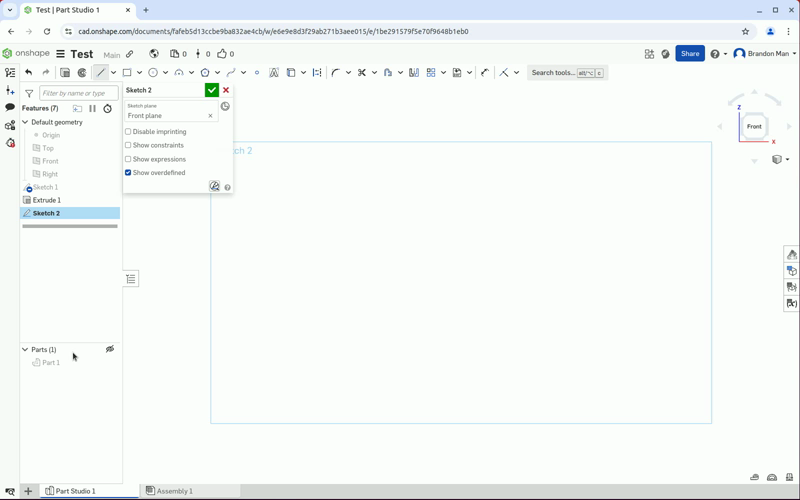
mouse_move(534, 282)
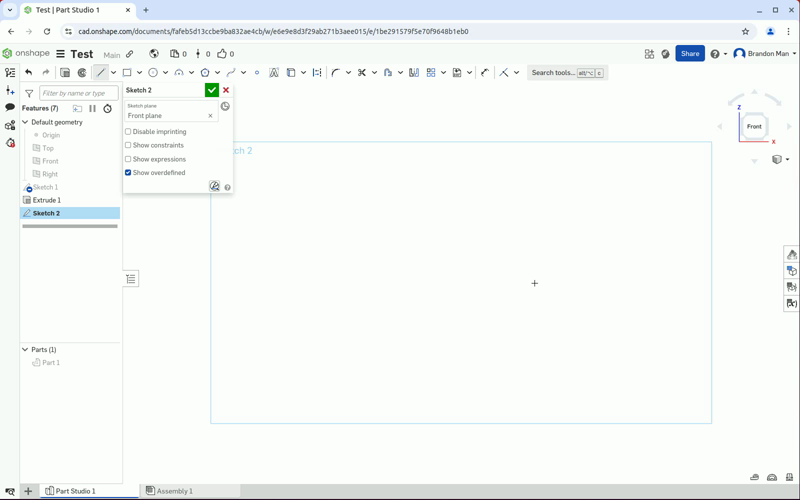
click(534, 282)
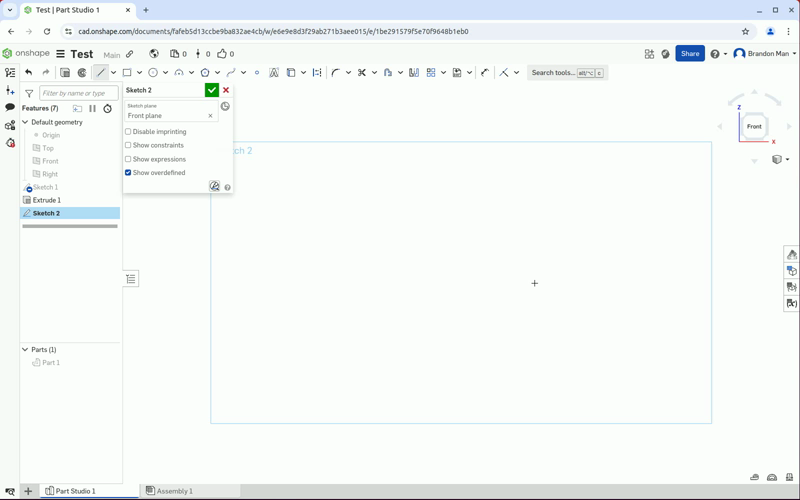
key_up(shift)
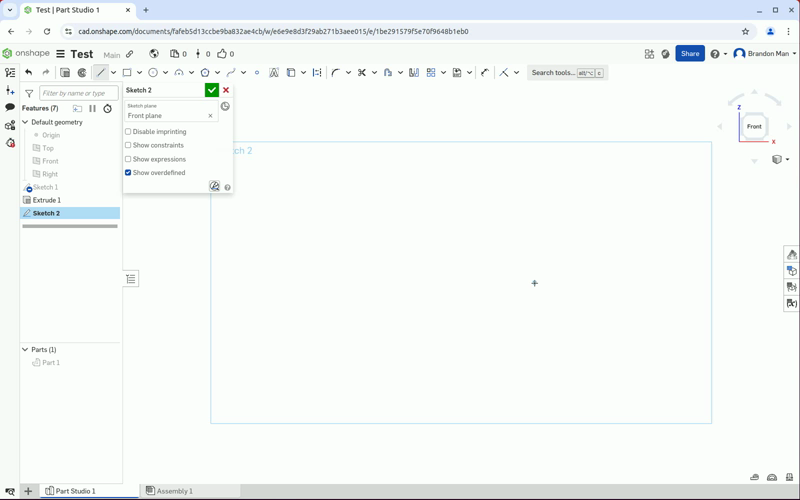
key_down(shift)
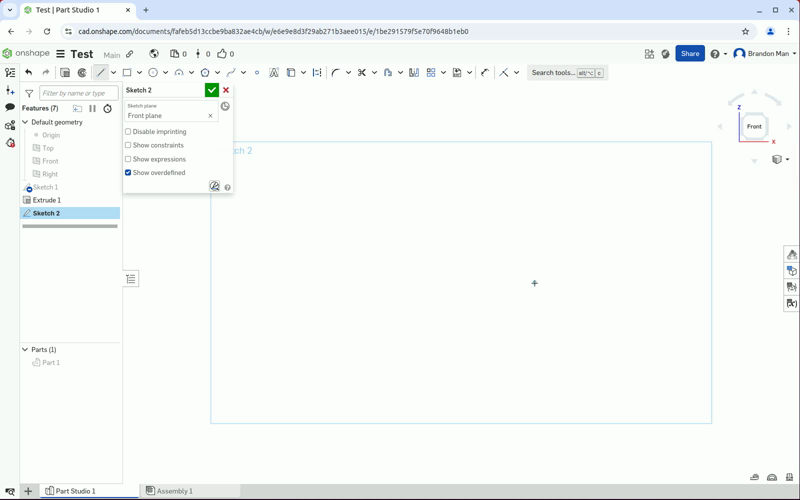
mouse_move(564, 282)
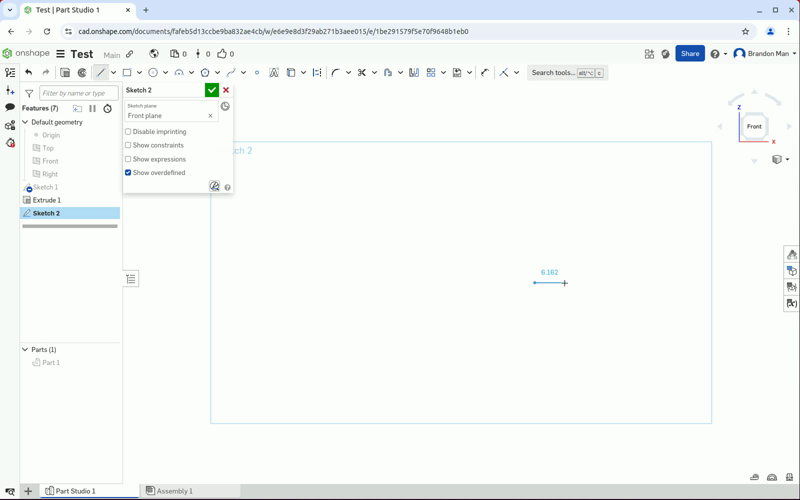
mouse_move(574, 282)
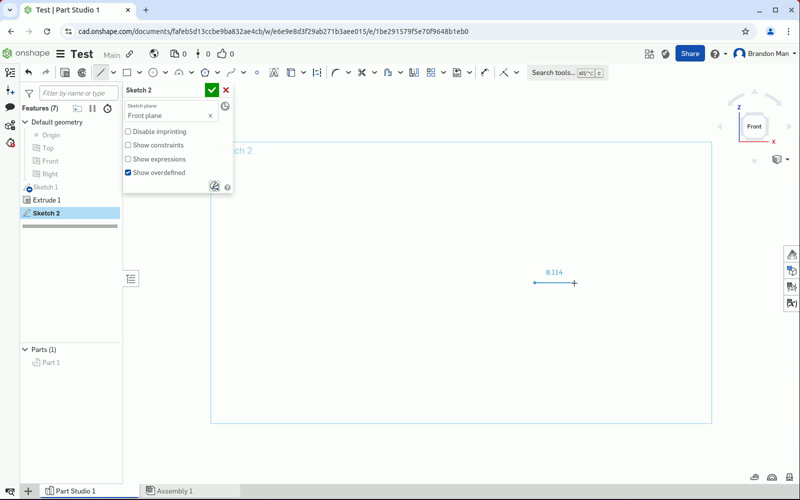
click(574, 282)
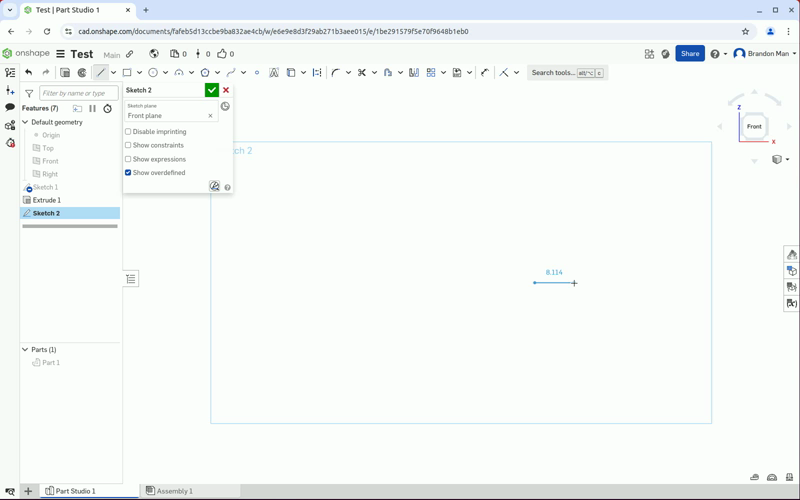
key_up(shift)
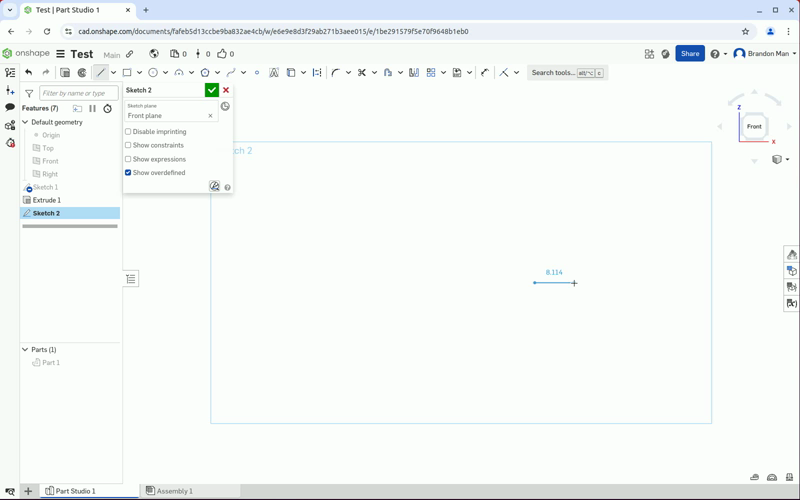
key_down(shift)
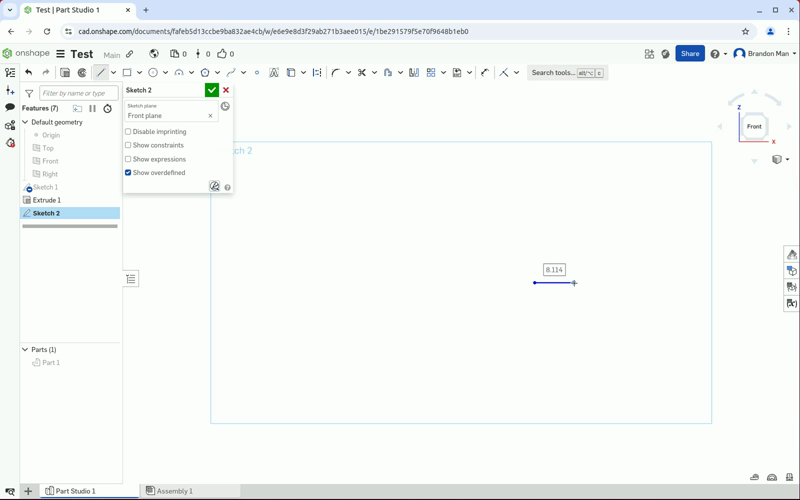
mouse_move(589, 282)
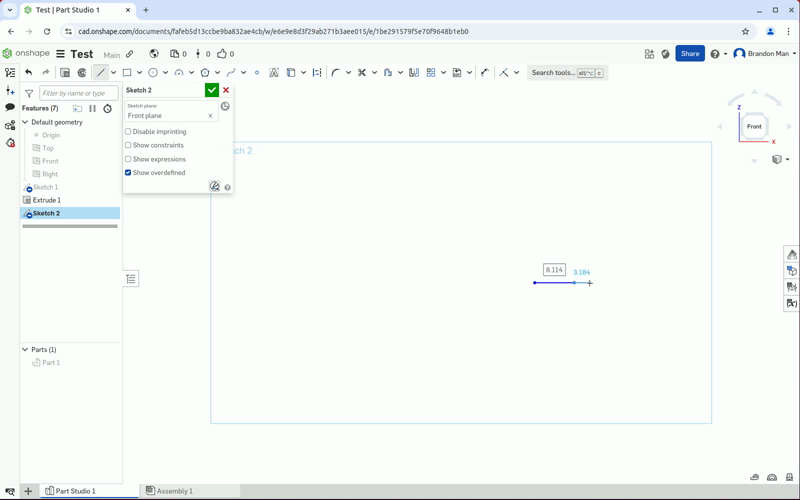
mouse_move(574, 228)
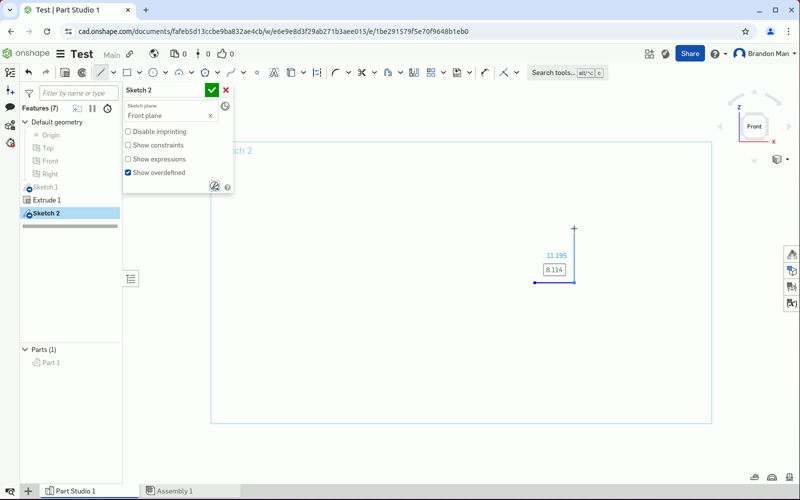
click(574, 228)
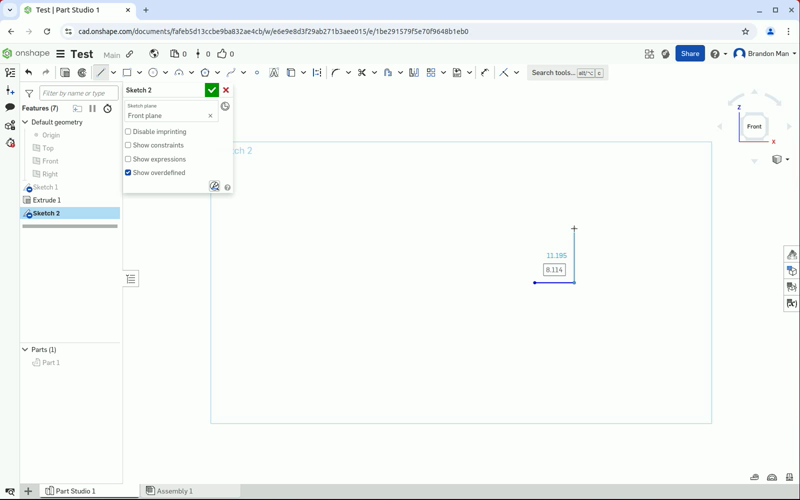
key_up(shift)
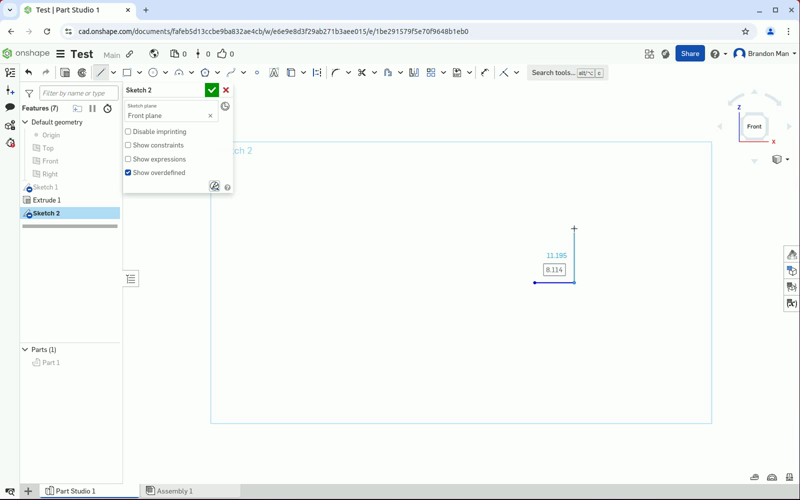
key_down(shift)
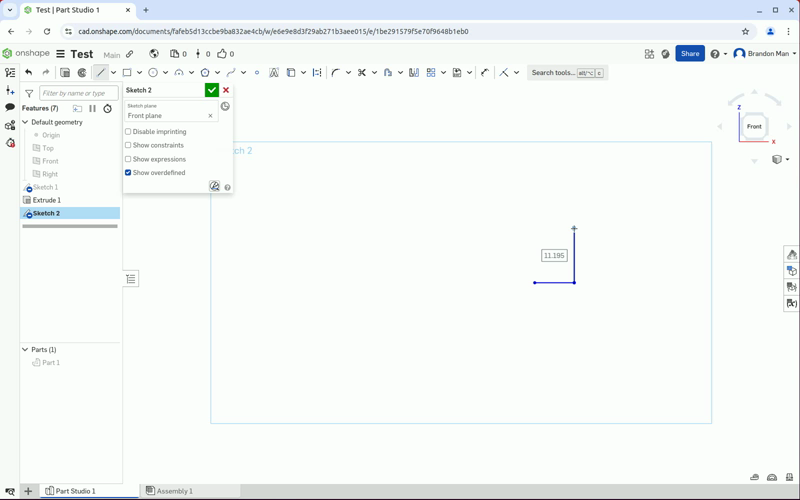
mouse_move(589, 228)
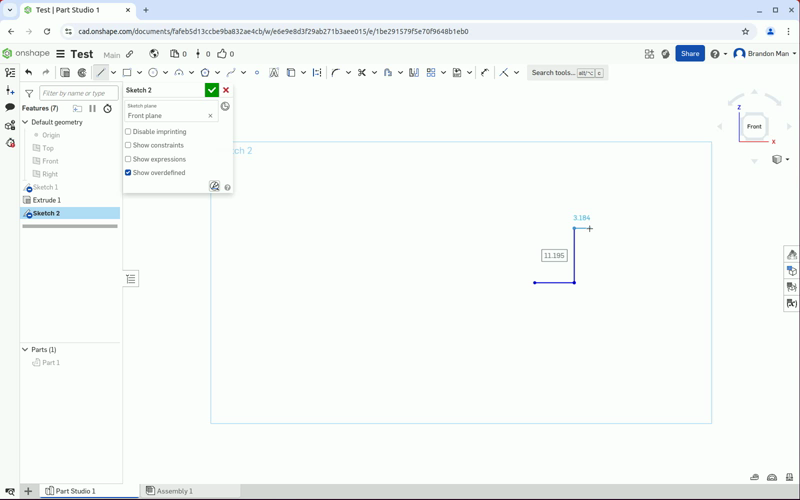
mouse_move(547, 228)
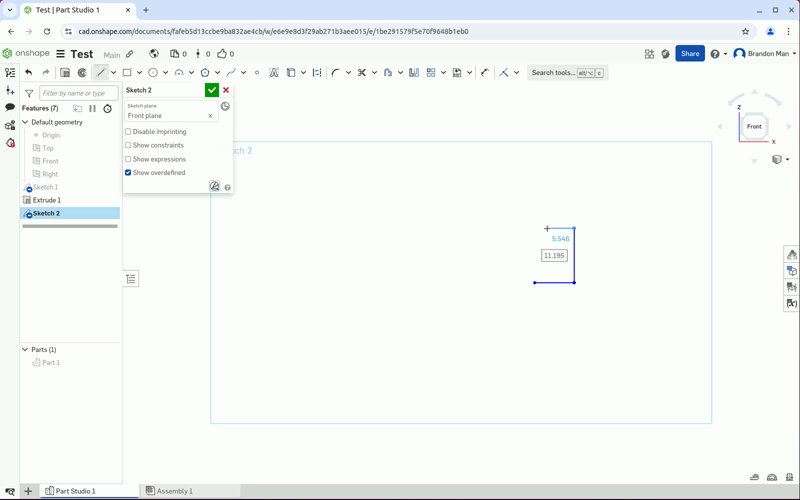
click(547, 228)
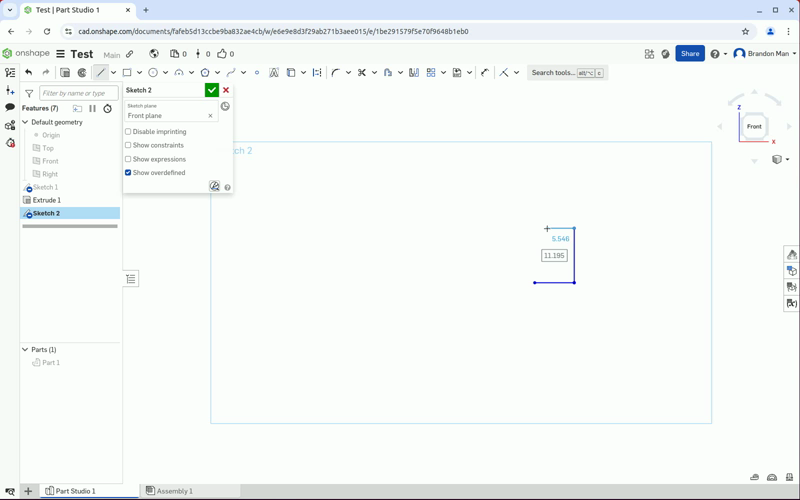
key_up(shift)
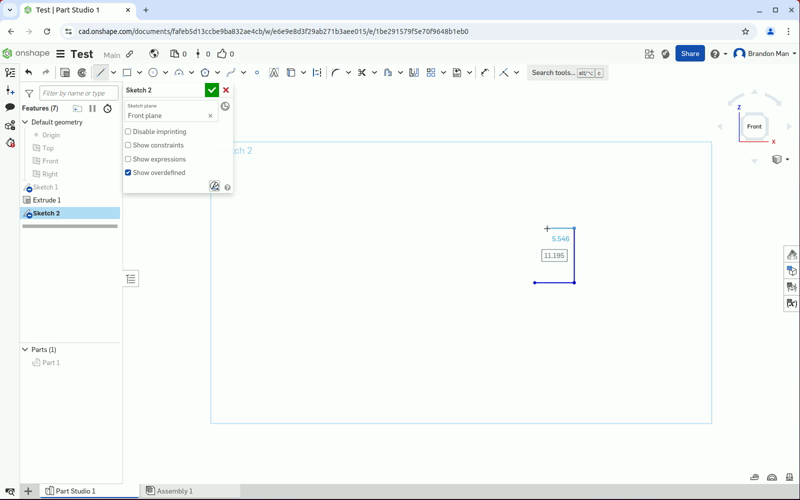
mouse_move(577, 228)
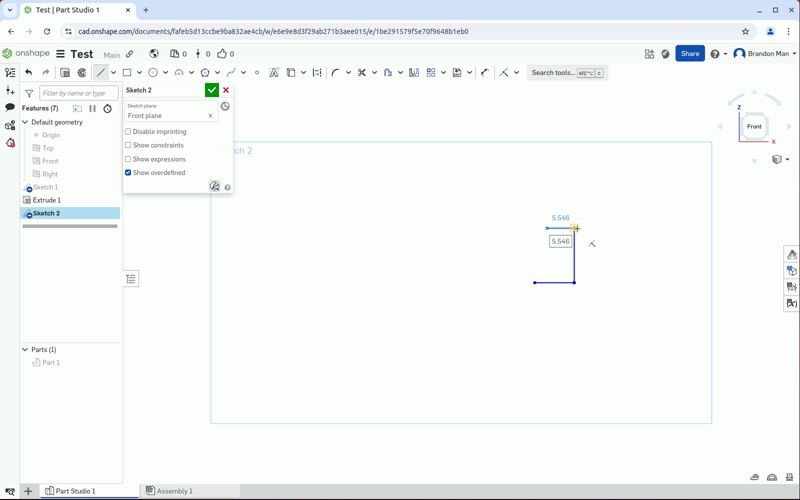
key_down(shift)
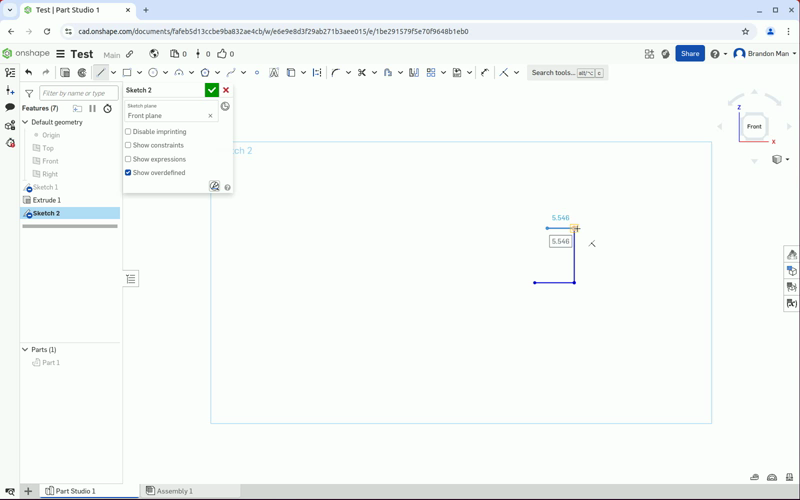
mouse_move(534, 282)
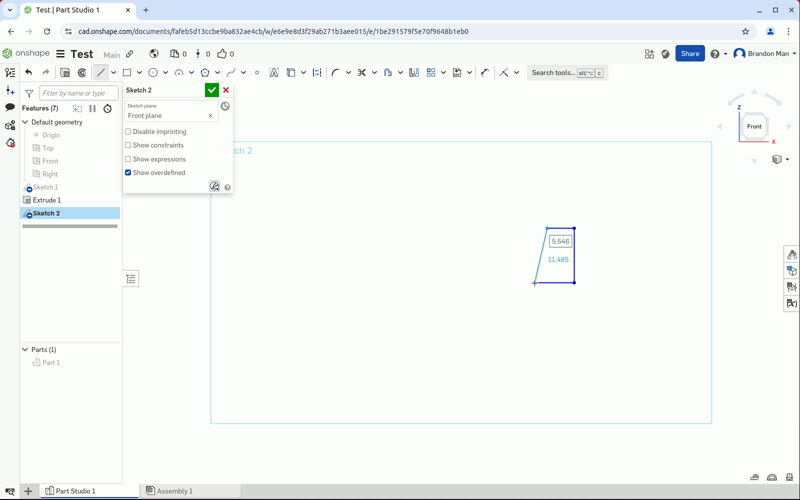
key_up(shift)
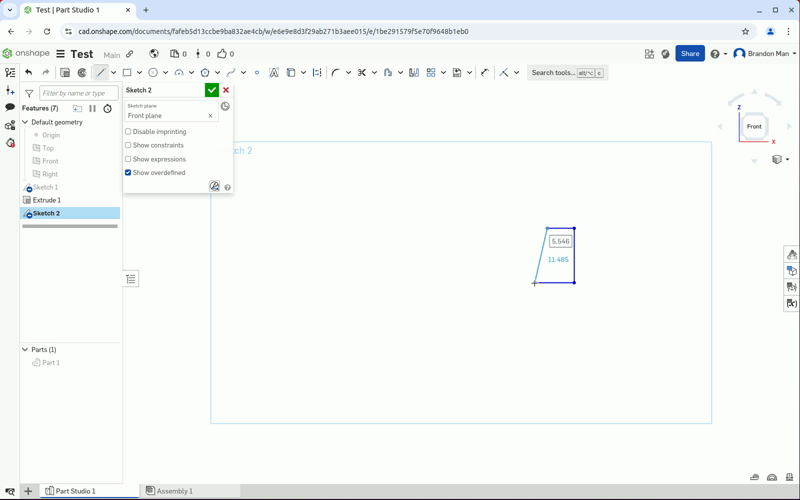
click(534, 282)
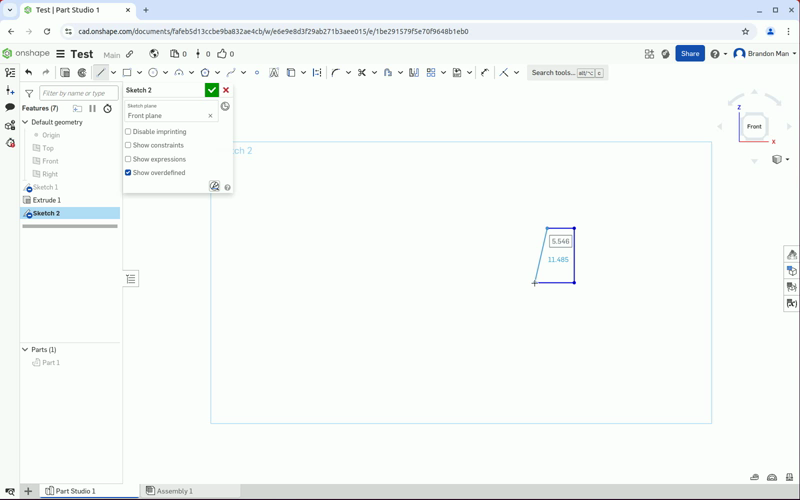
key(esc)
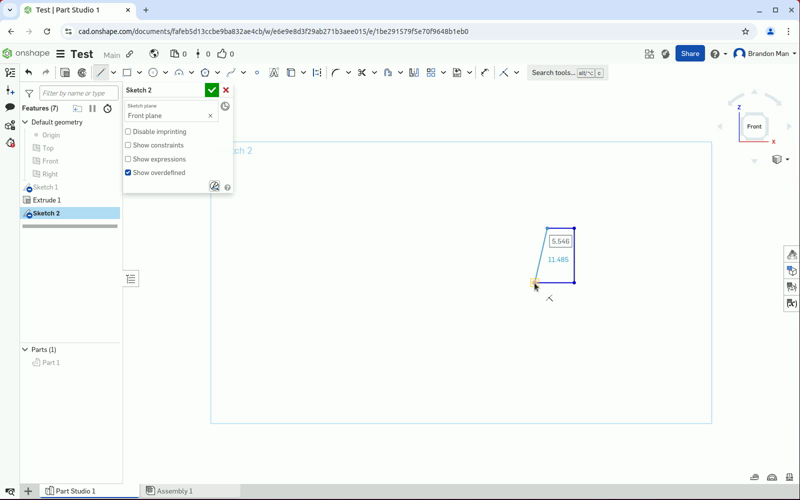
mouse_move(554, 257)
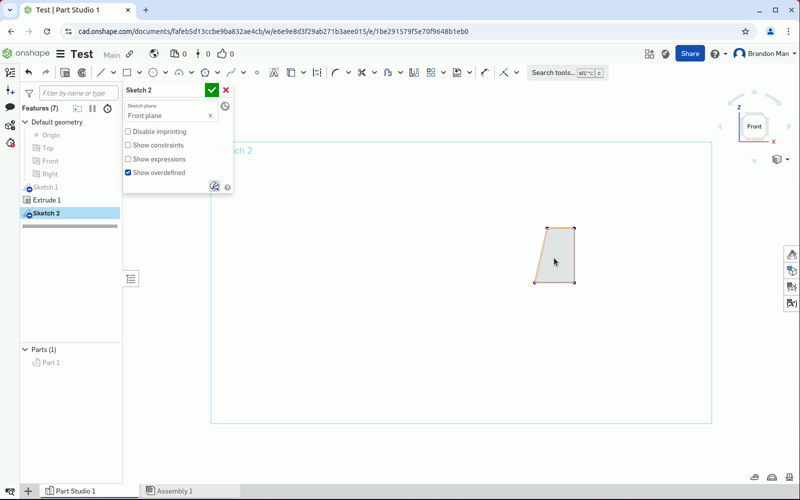
click(554, 257)
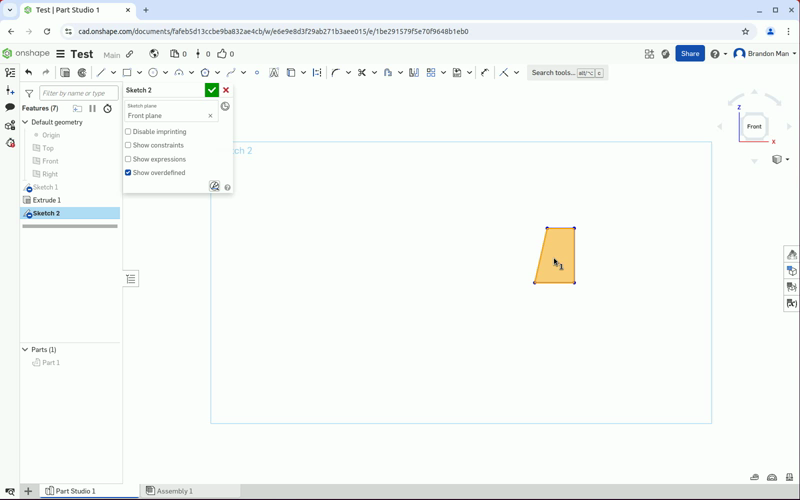
mouse_move(73, 352)
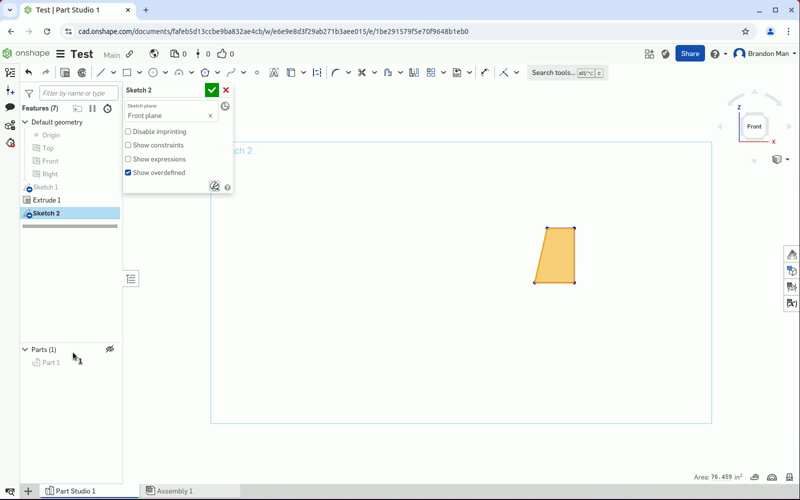
key(shift+y)
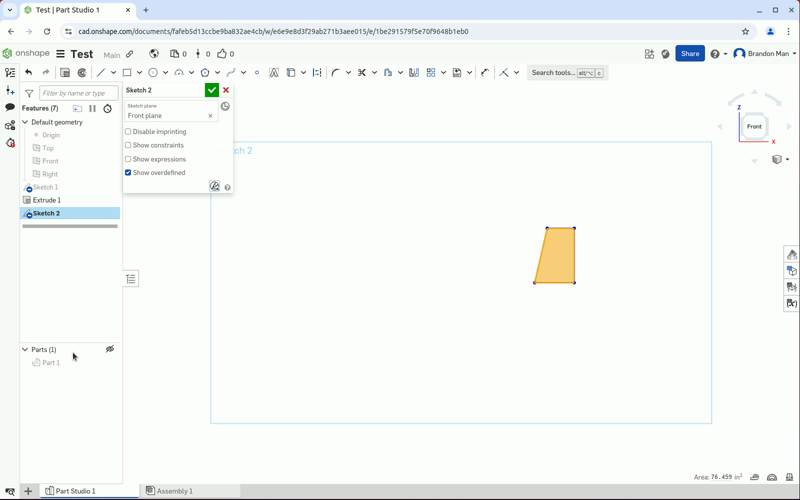
key(shift+e)
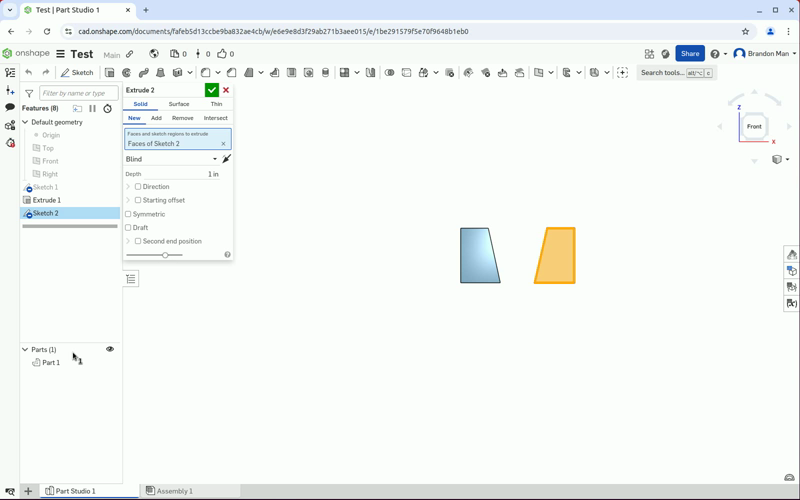
mouse_move(143, 106)
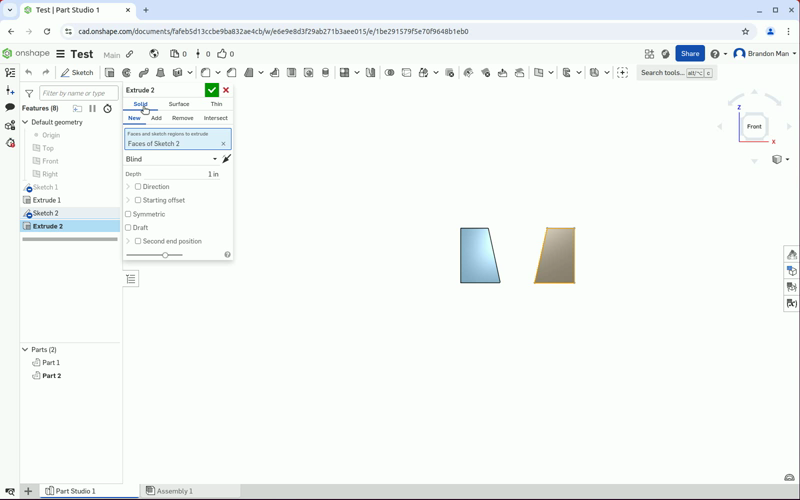
click(143, 106)
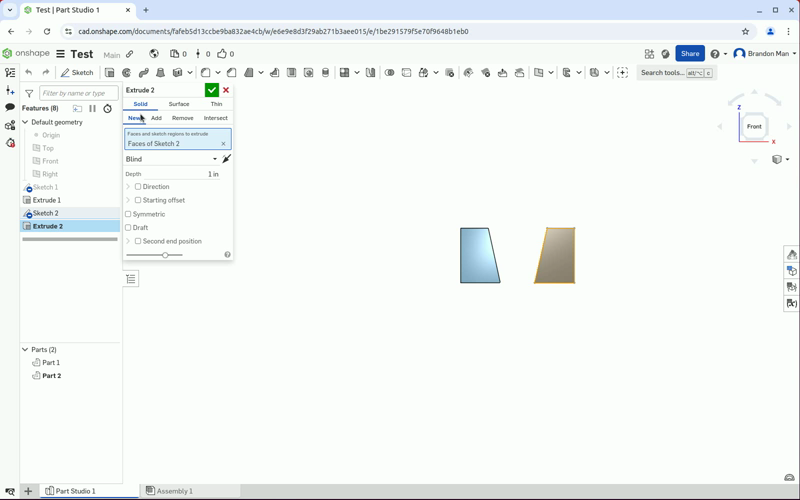
mouse_move(137, 120)
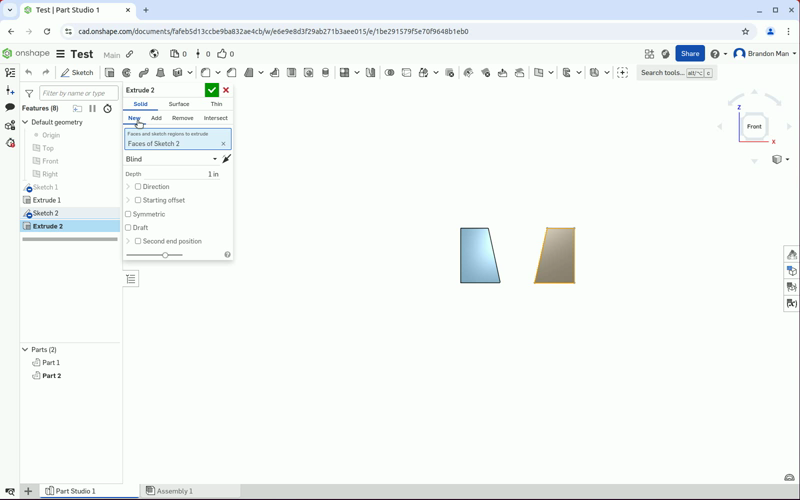
click(137, 120)
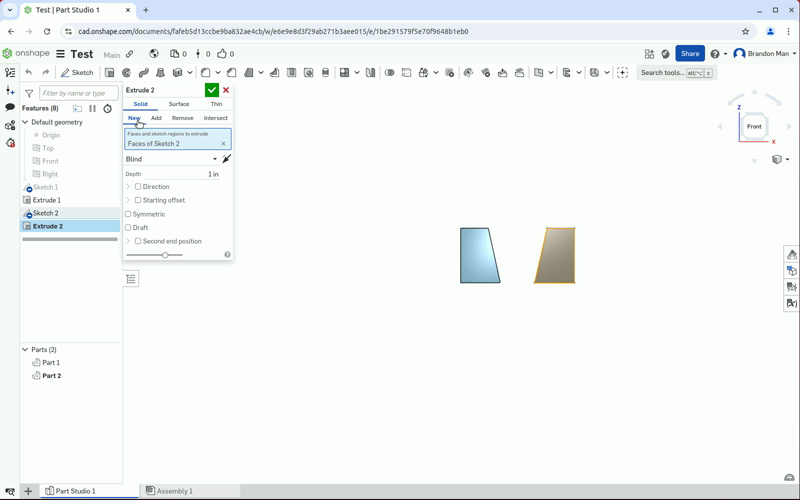
key(tab, 4)
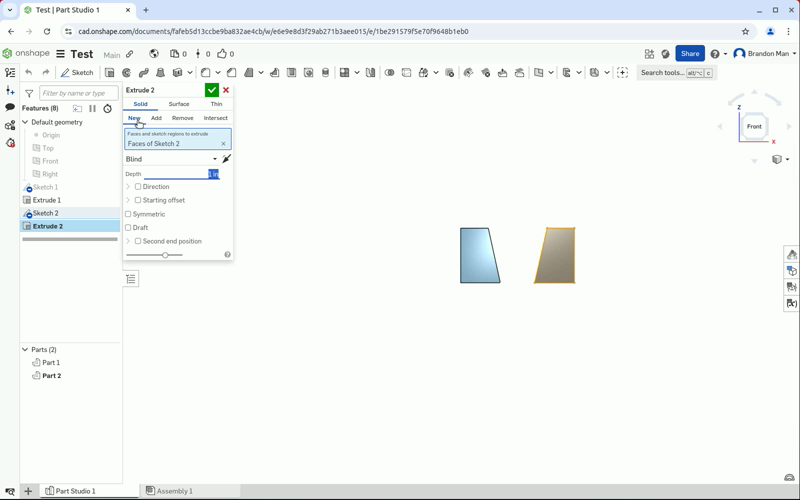
text(6.018)
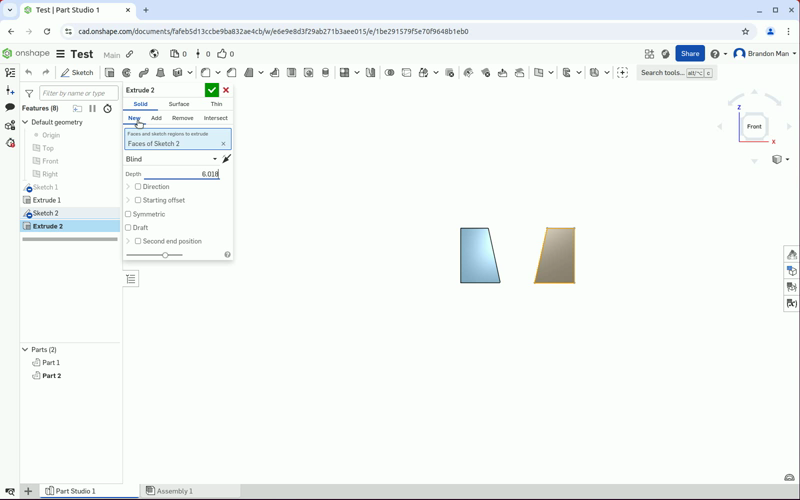
key(enter)
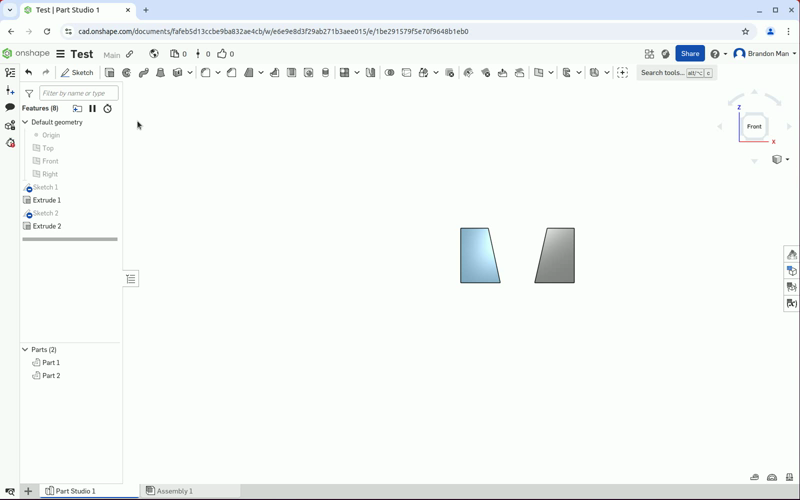
key(shift+h)
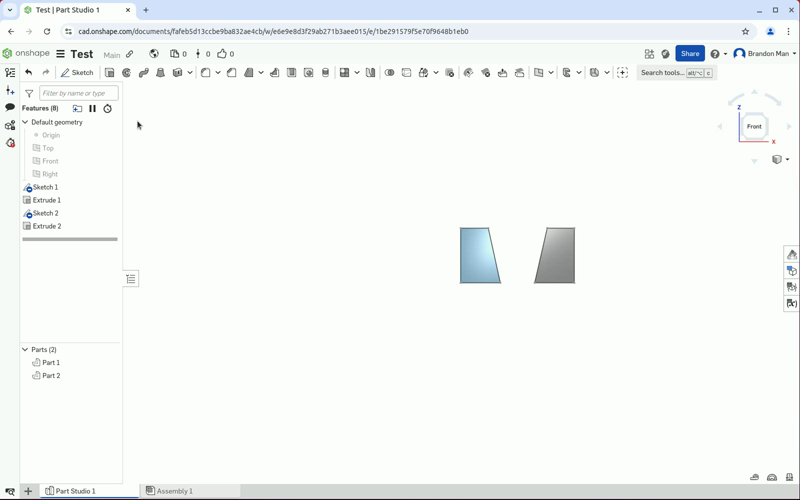
key(shift+h)
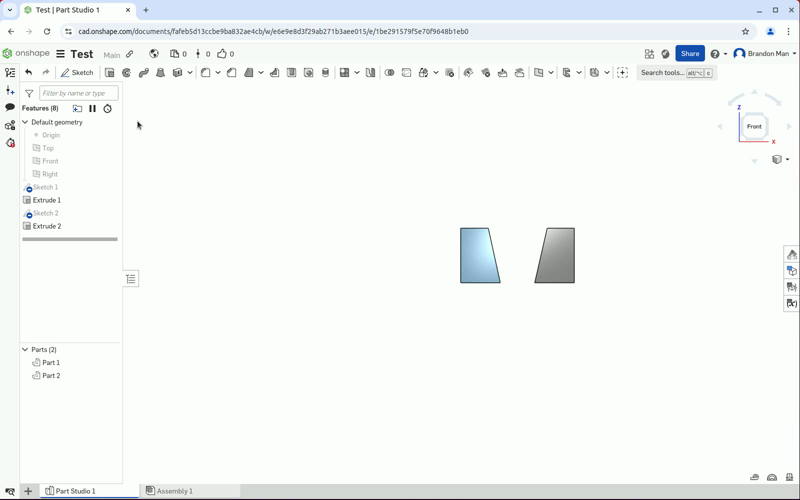
mouse_move(73, 189)
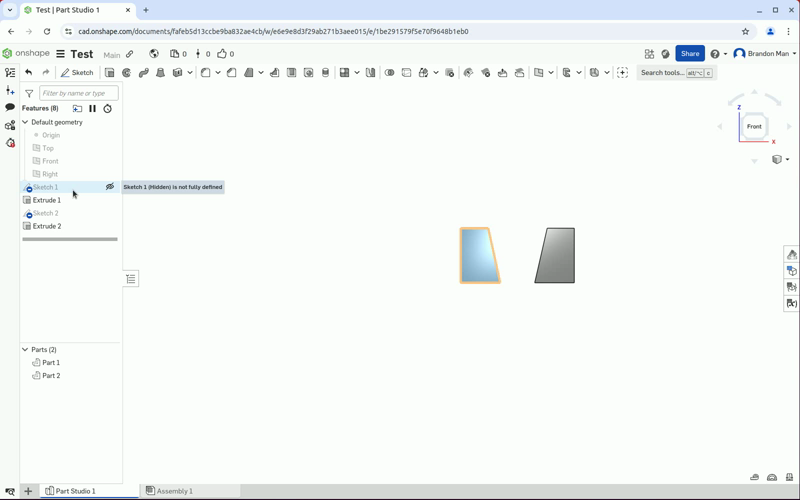
click(73, 189)
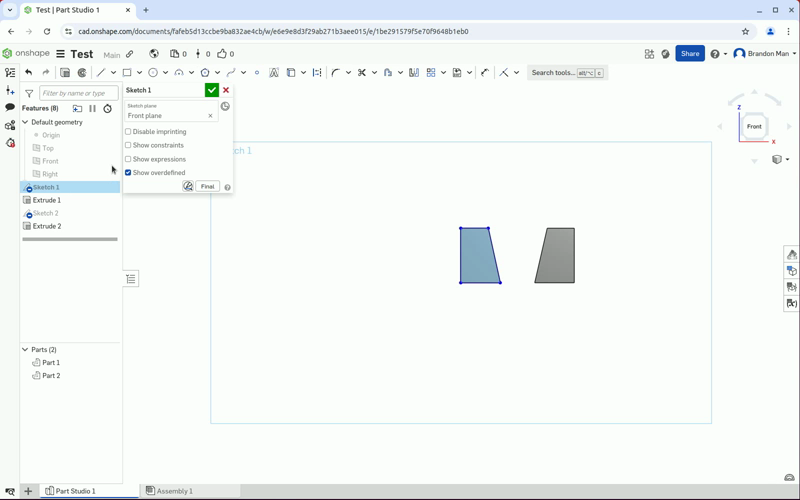
mouse_move(229, 92)
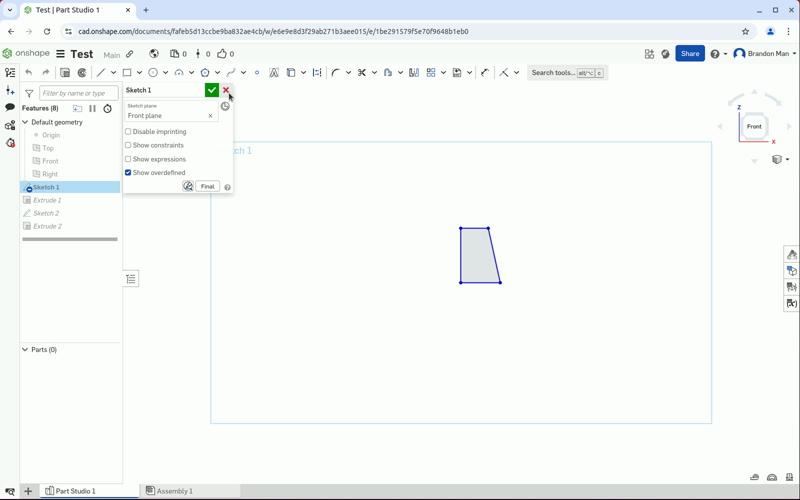
click(229, 92)
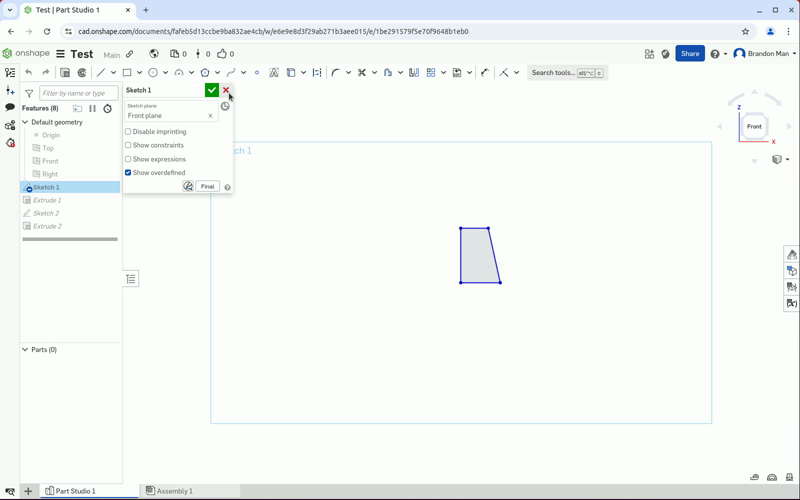
key(shift+s)
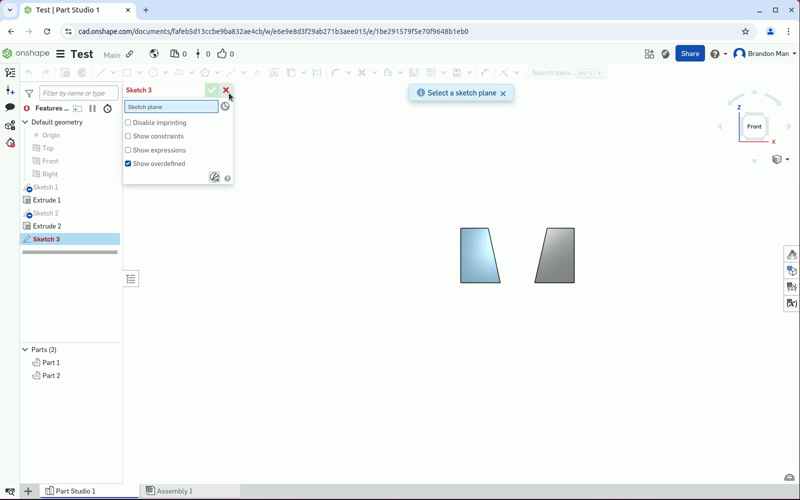
mouse_move(73, 163)
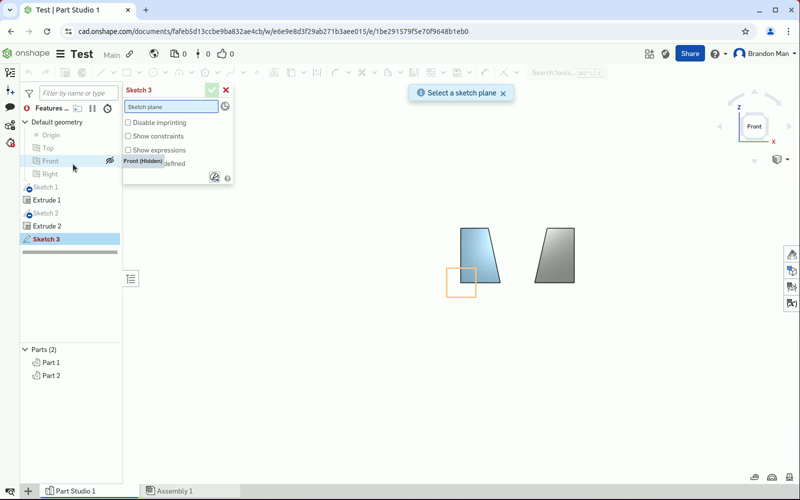
click(73, 163)
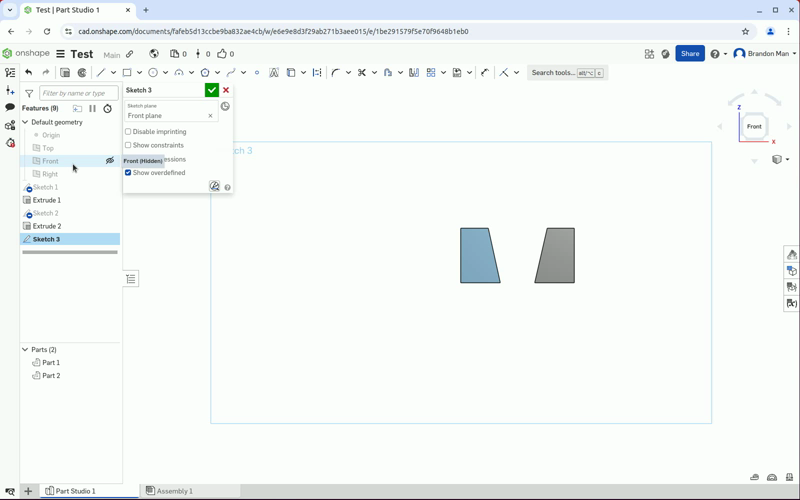
mouse_move(73, 352)
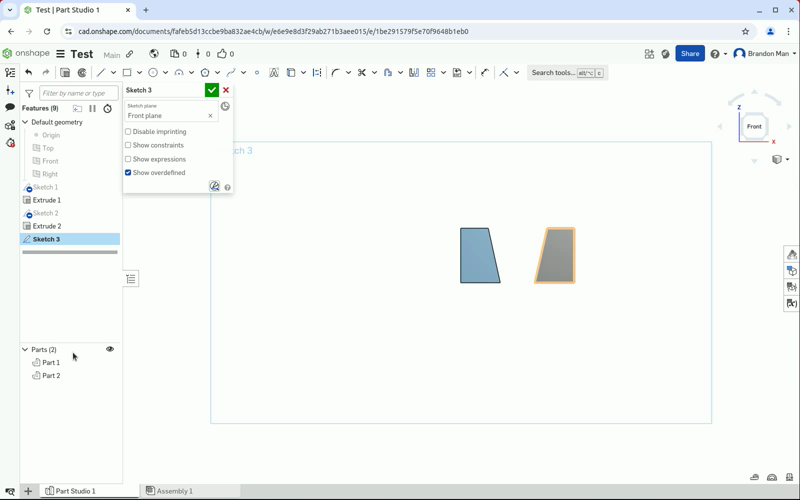
key(y)
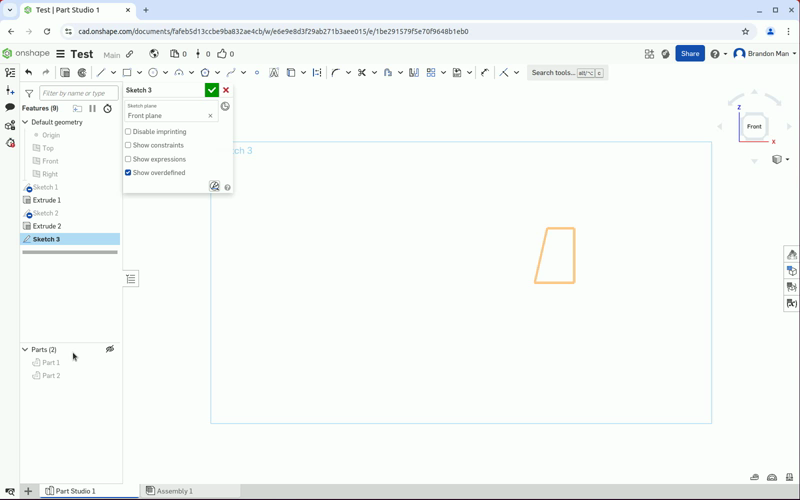
key(l)
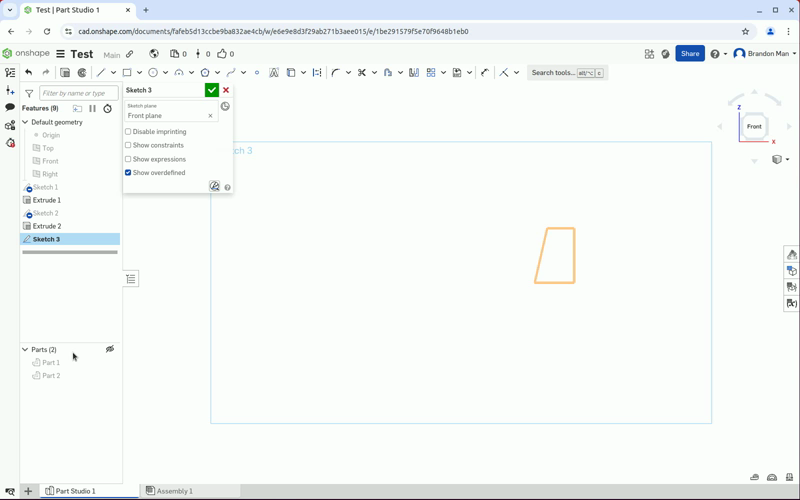
key_down(shift)
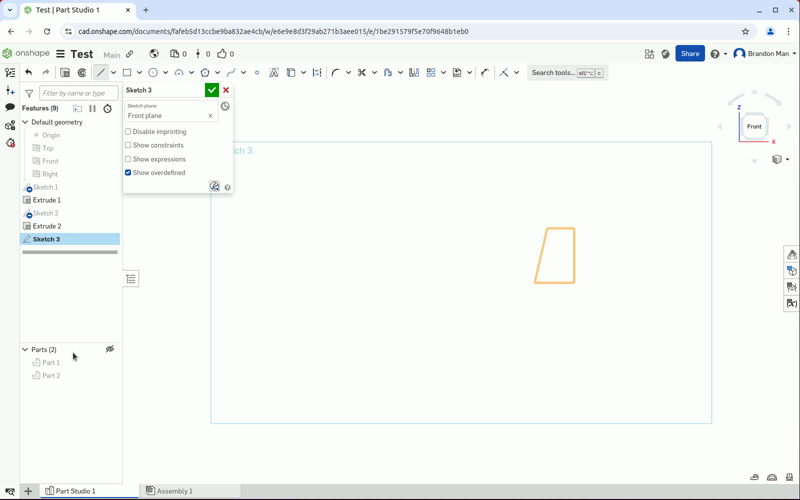
mouse_move(487, 228)
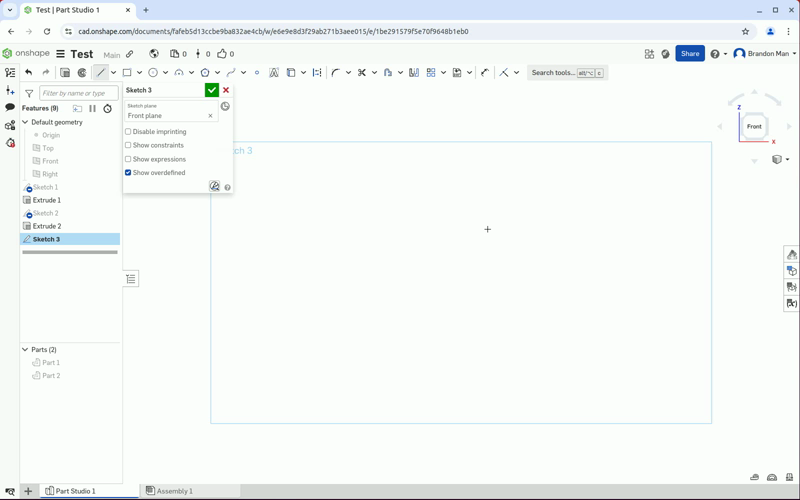
click(487, 228)
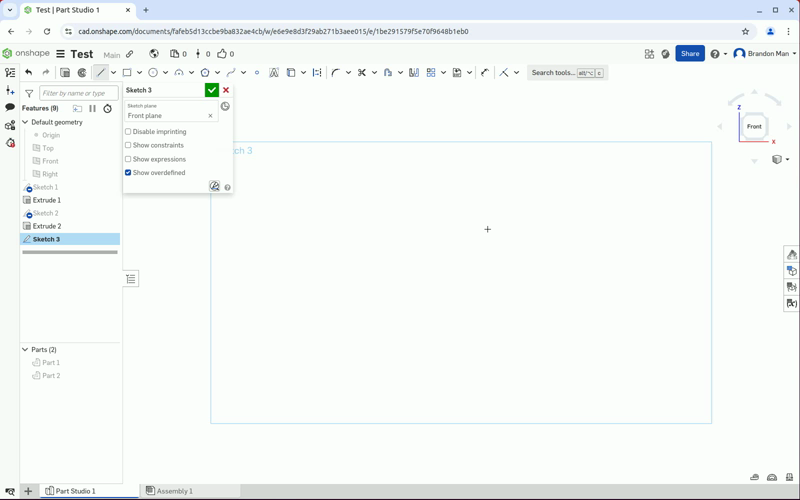
key_up(shift)
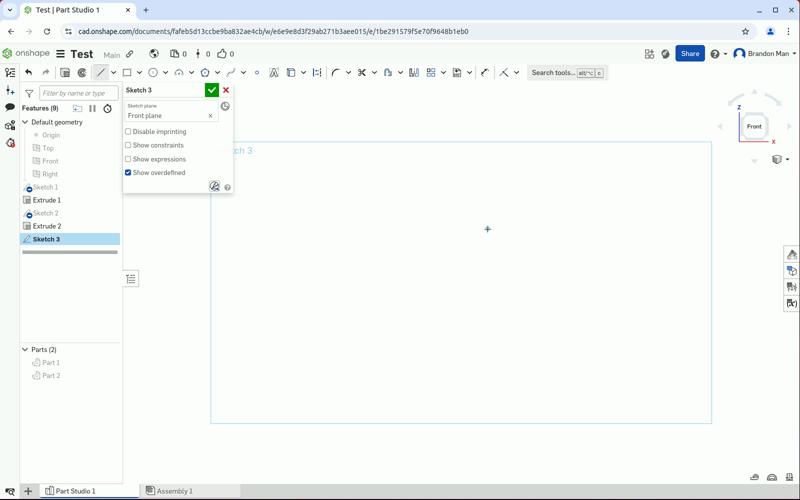
key_down(shift)
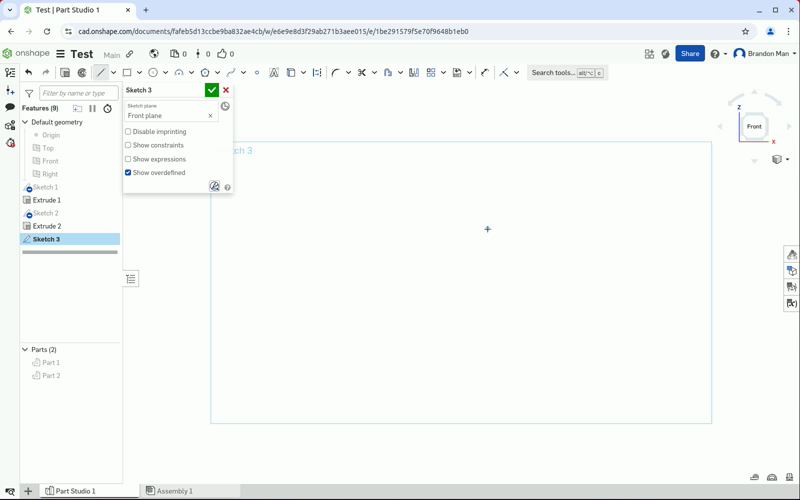
mouse_move(517, 228)
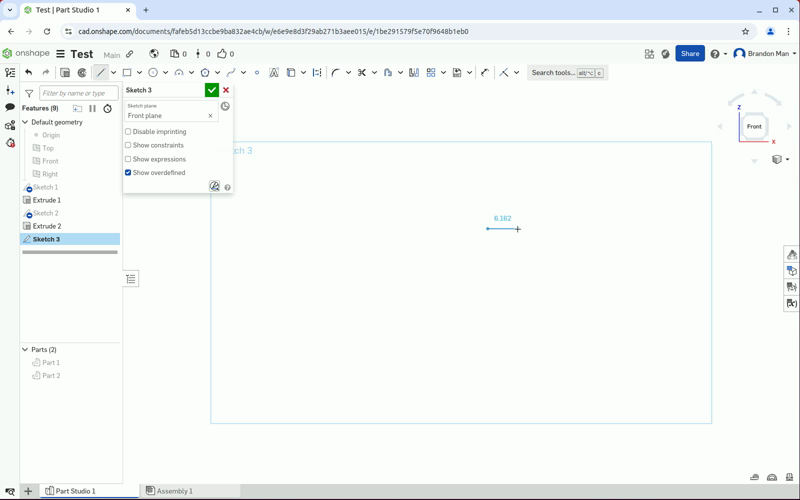
mouse_move(500, 283)
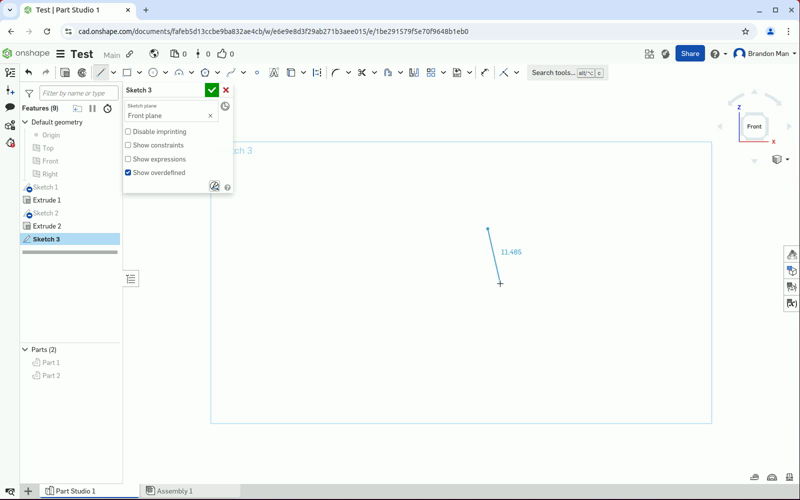
click(500, 283)
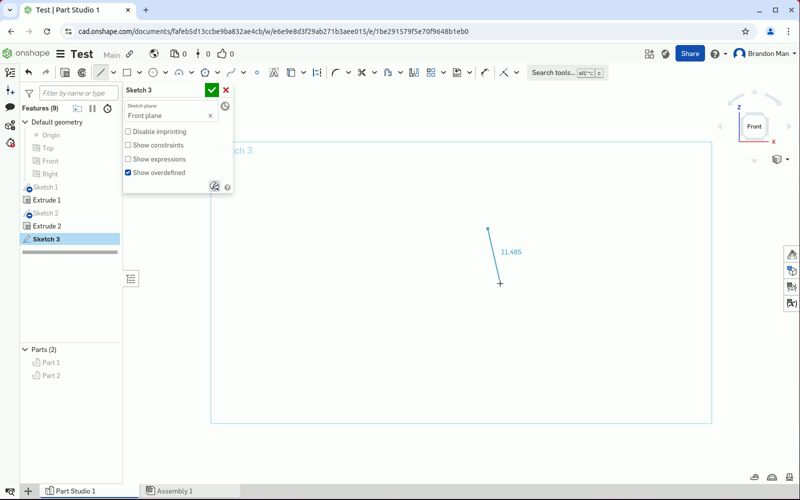
key_up(shift)
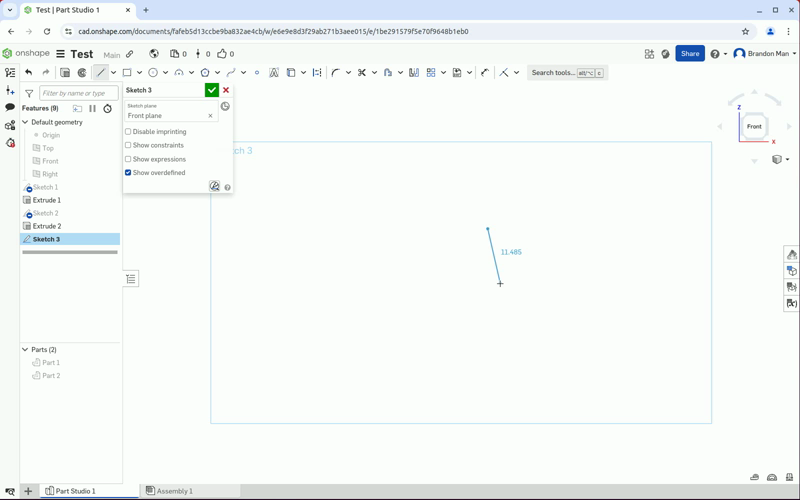
key_down(shift)
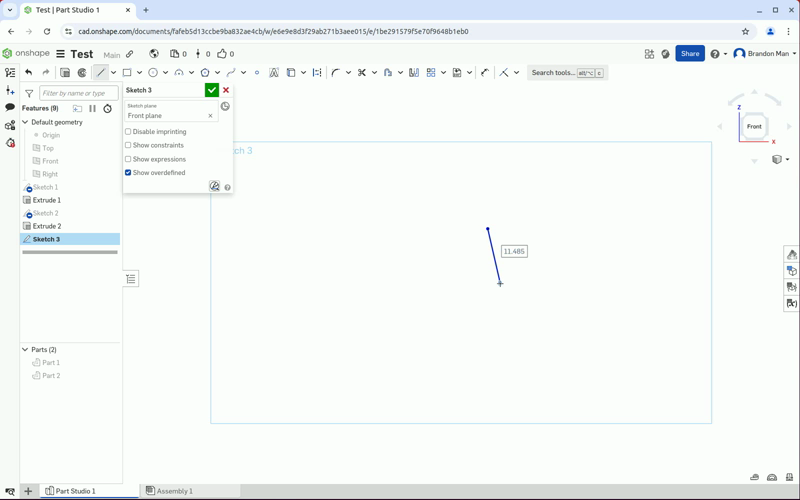
mouse_move(530, 283)
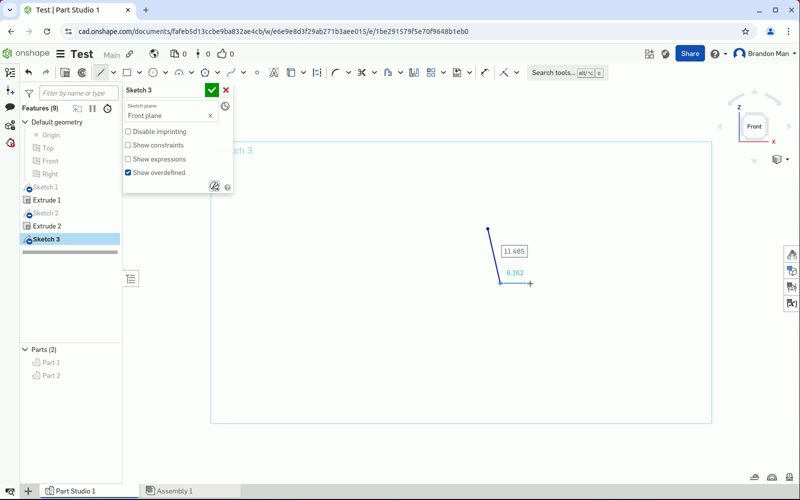
mouse_move(534, 283)
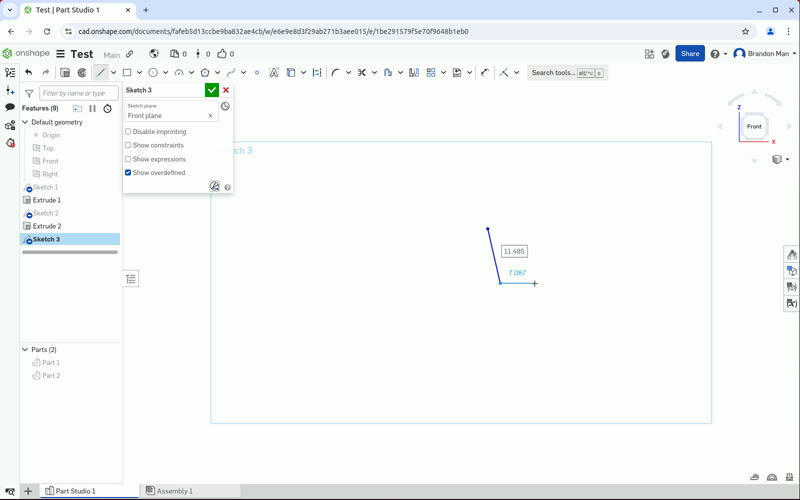
click(534, 283)
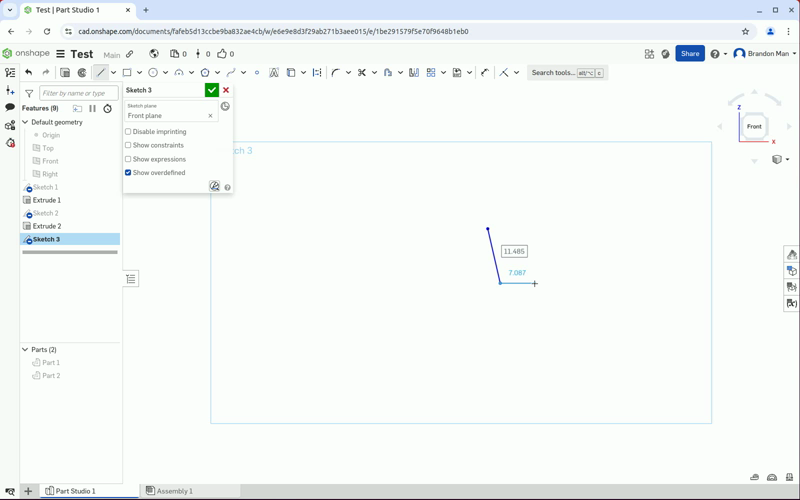
key_up(shift)
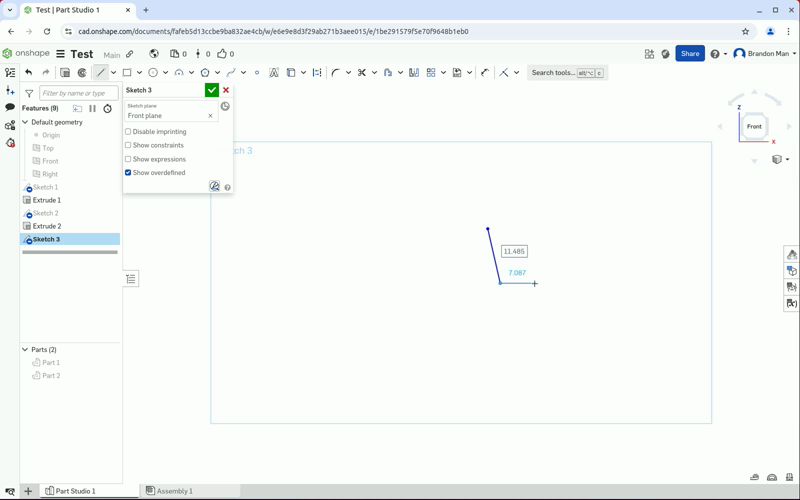
key_down(shift)
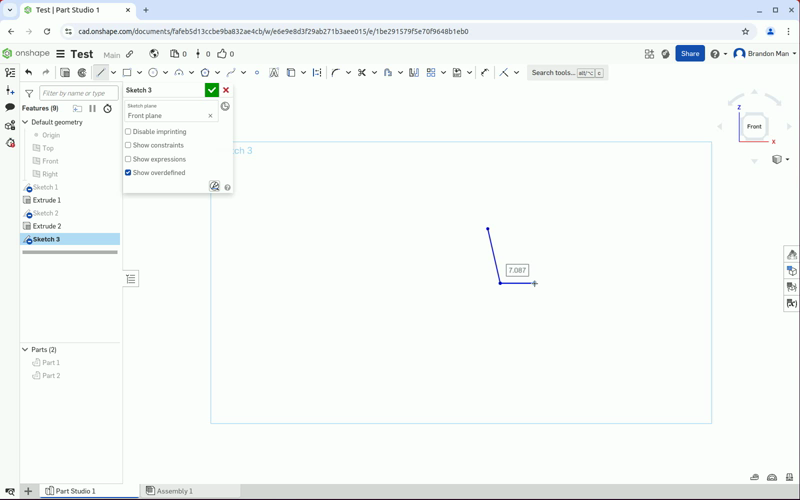
mouse_move(564, 283)
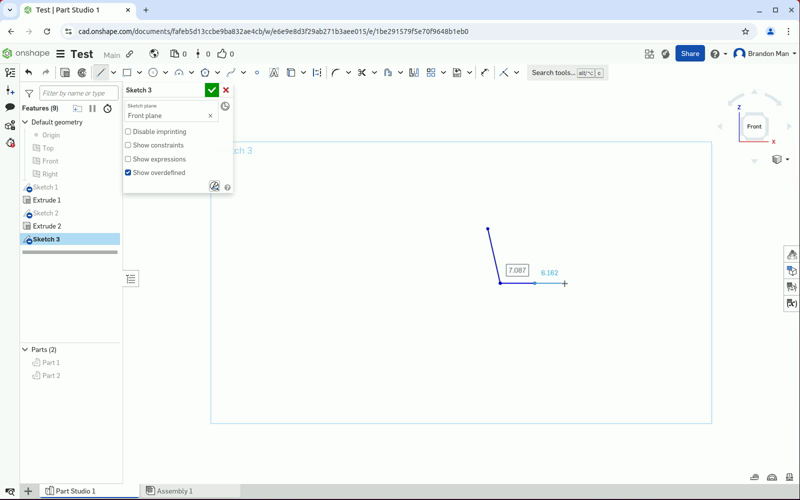
mouse_move(546, 228)
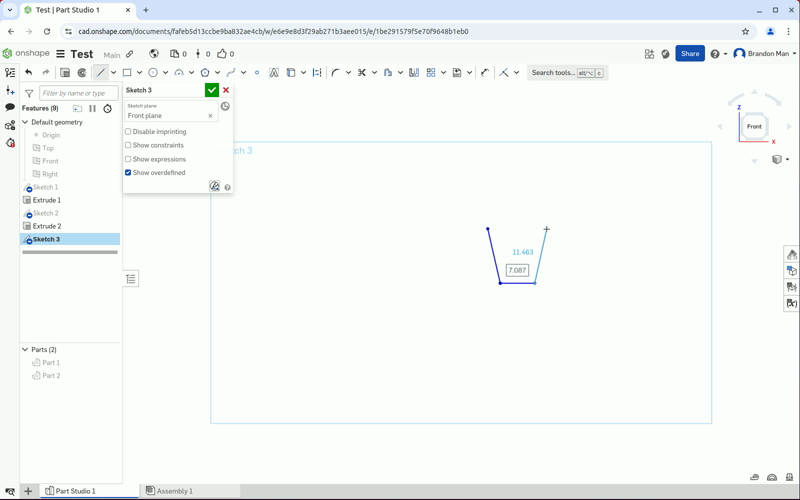
click(546, 228)
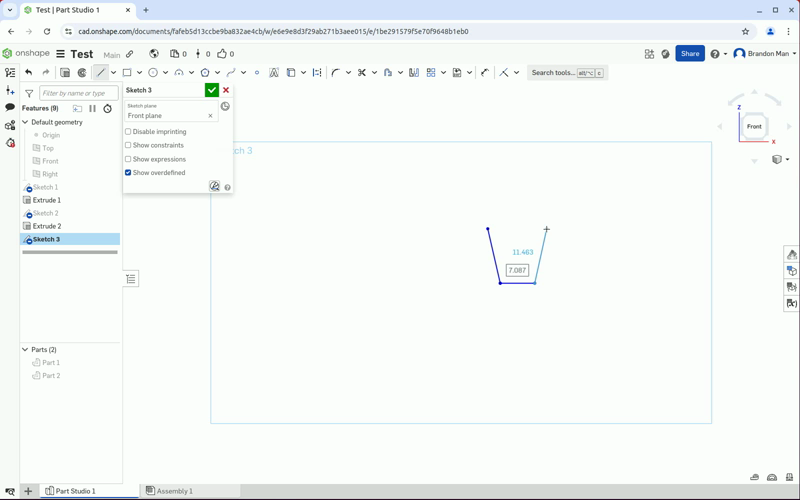
key_up(shift)
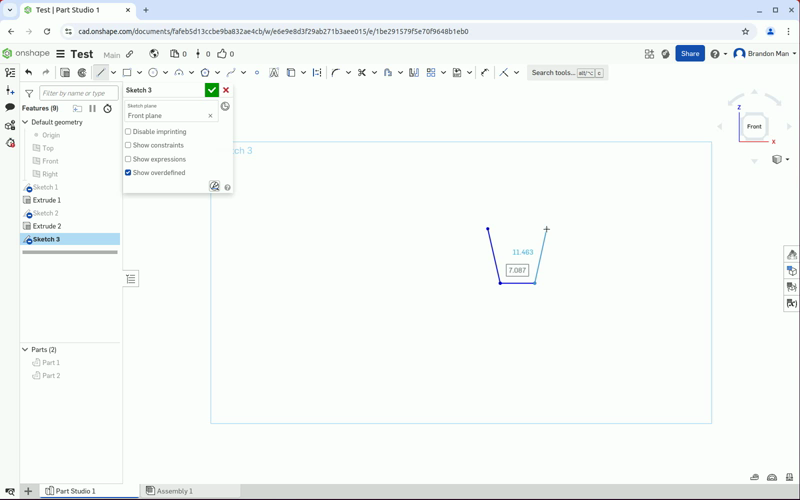
mouse_move(576, 228)
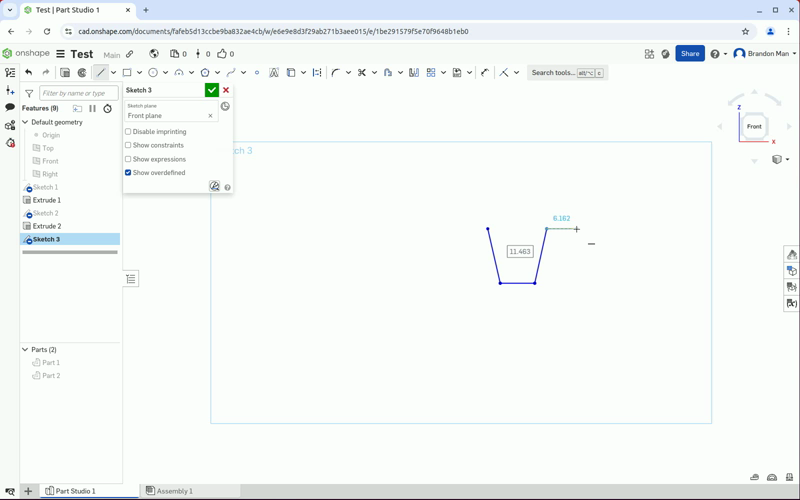
key_down(shift)
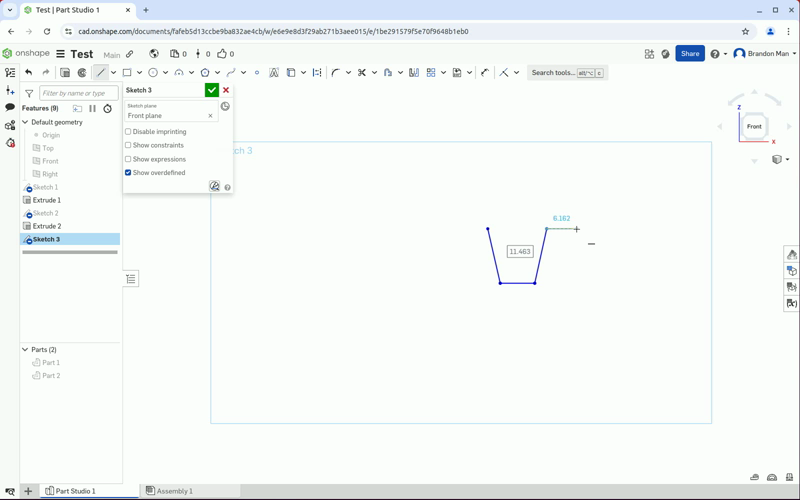
mouse_move(487, 228)
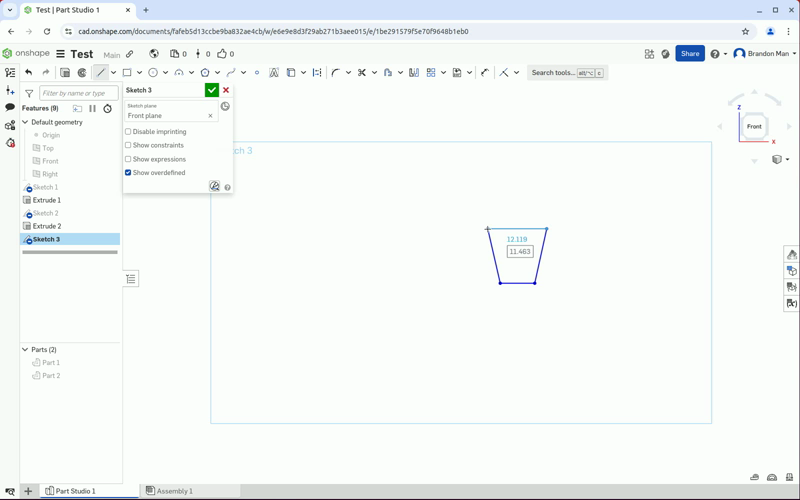
key_up(shift)
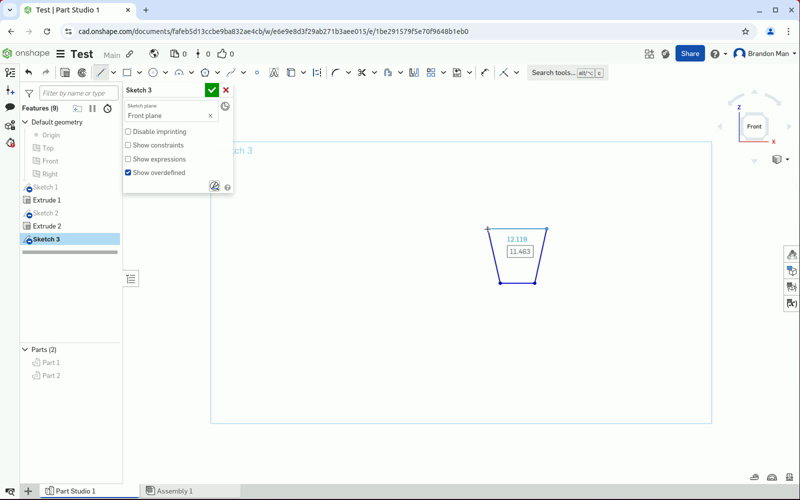
click(487, 228)
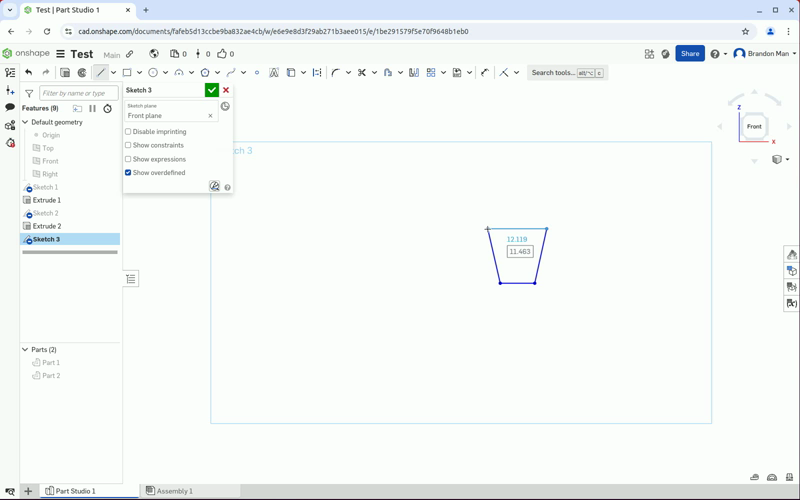
key(esc)
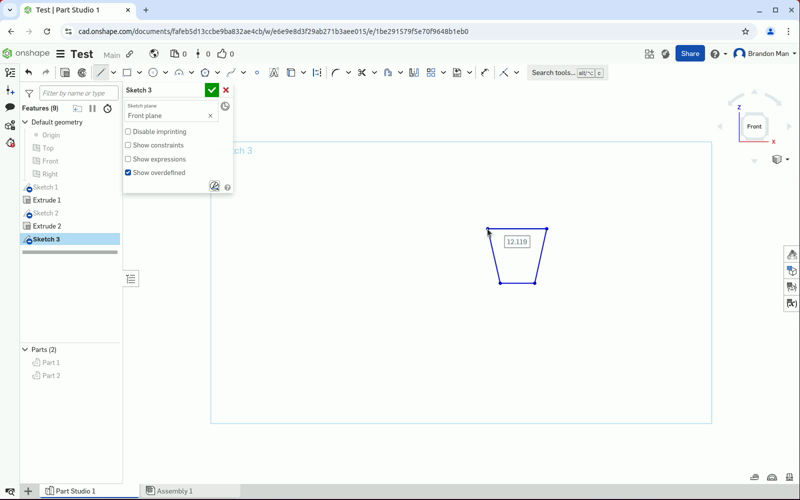
mouse_move(522, 278)
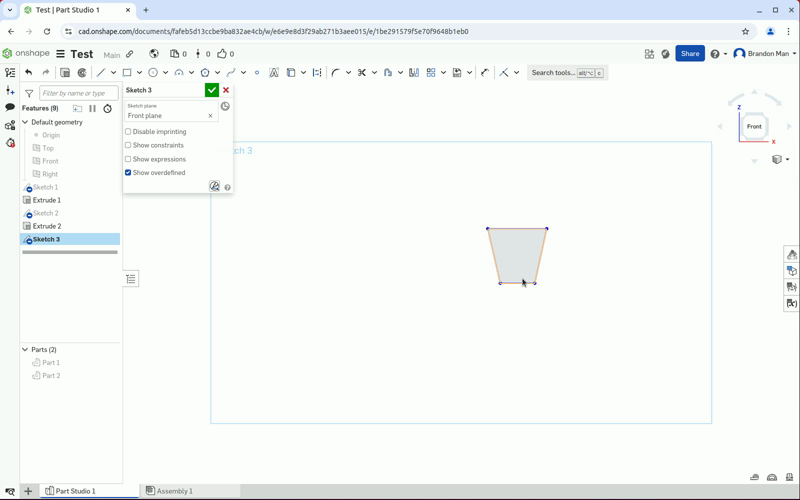
click(522, 278)
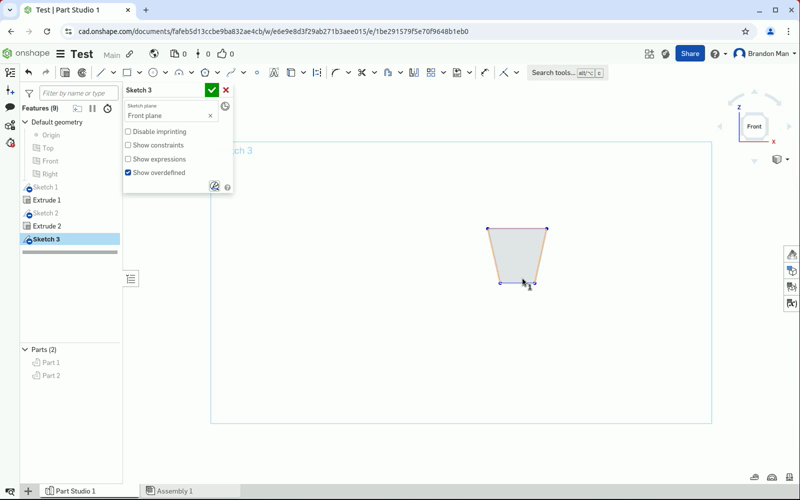
mouse_move(73, 352)
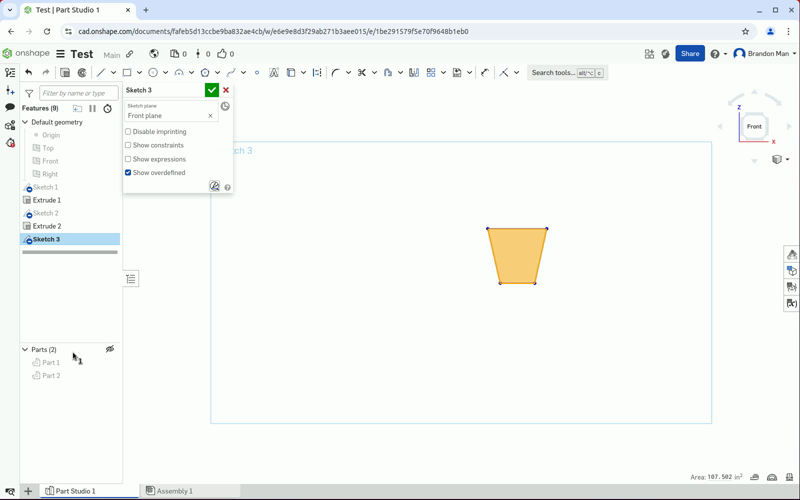
key(shift+y)
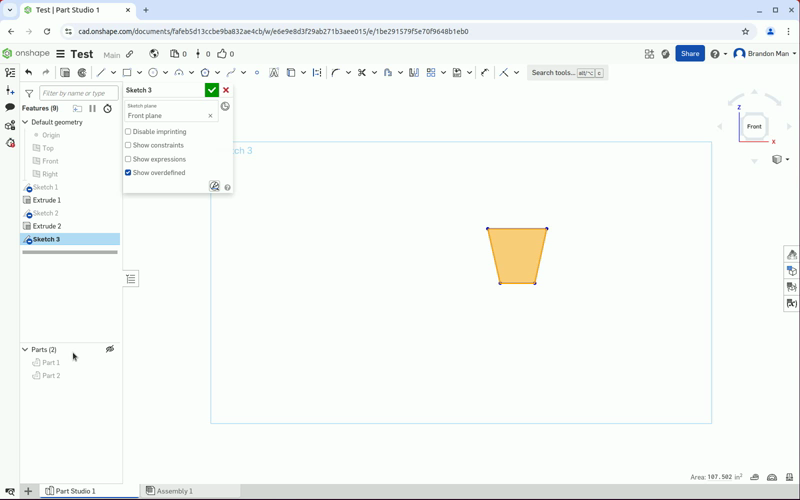
key(shift+e)
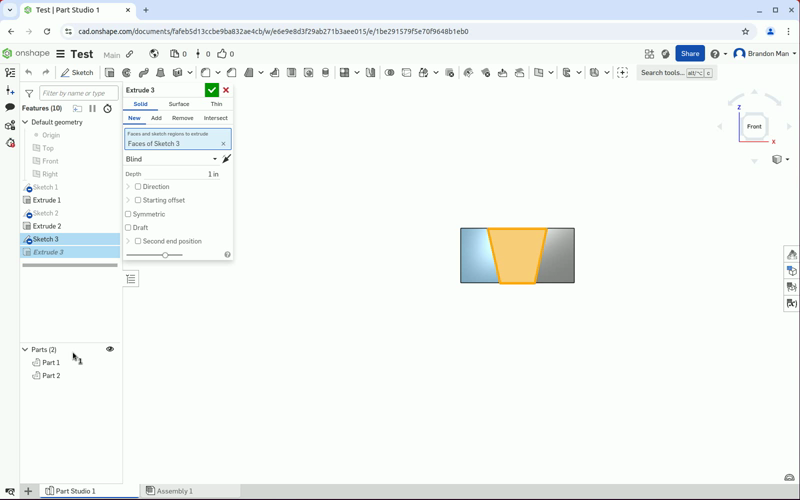
mouse_move(143, 106)
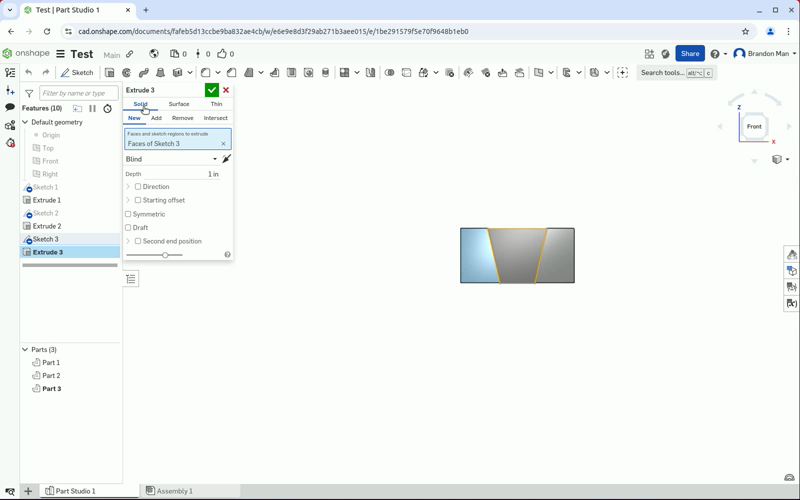
click(143, 106)
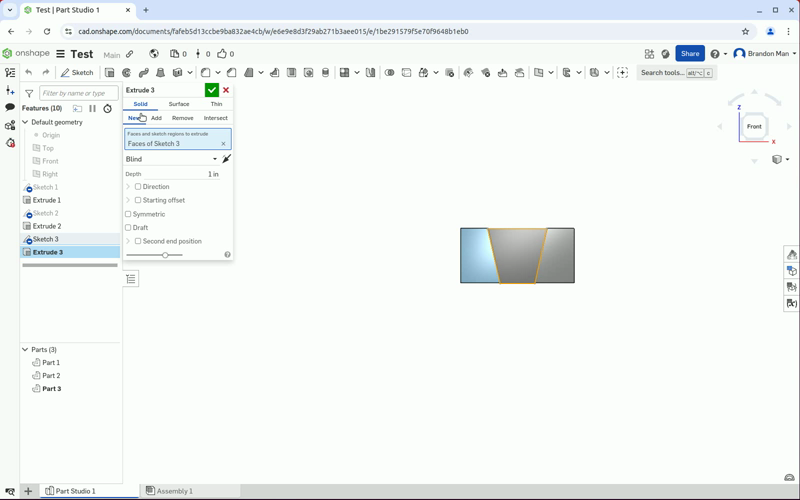
mouse_move(137, 120)
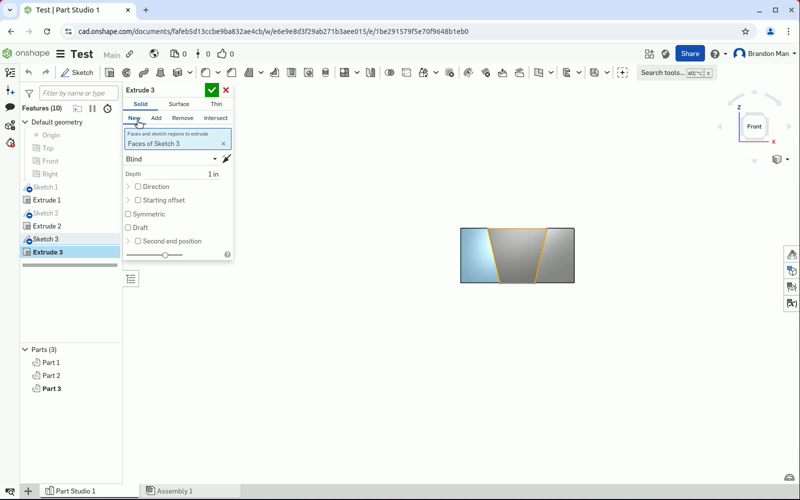
click(137, 120)
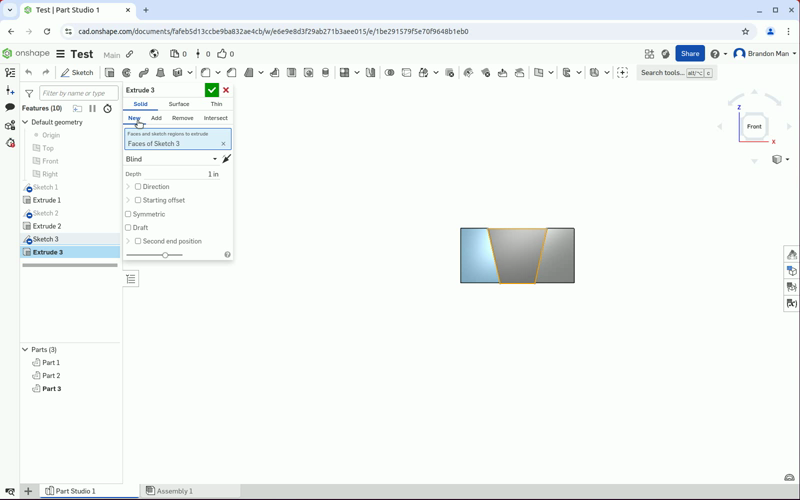
key(tab, 4)
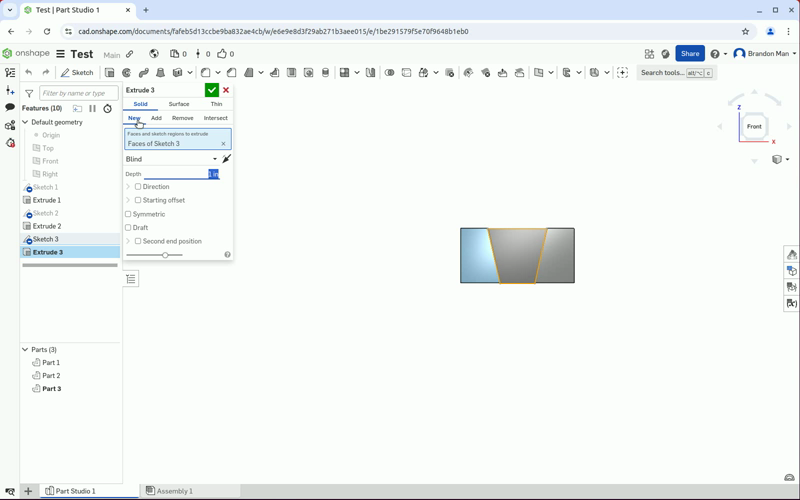
text(3.129)
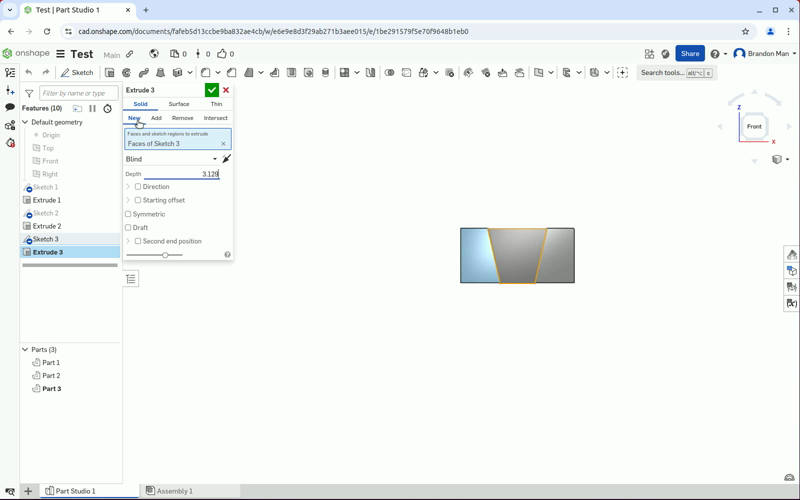
key(enter)
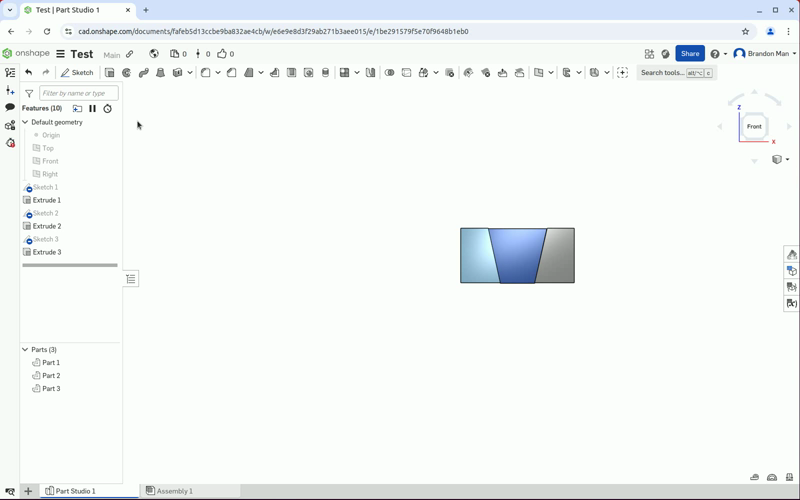
key(shift+h)
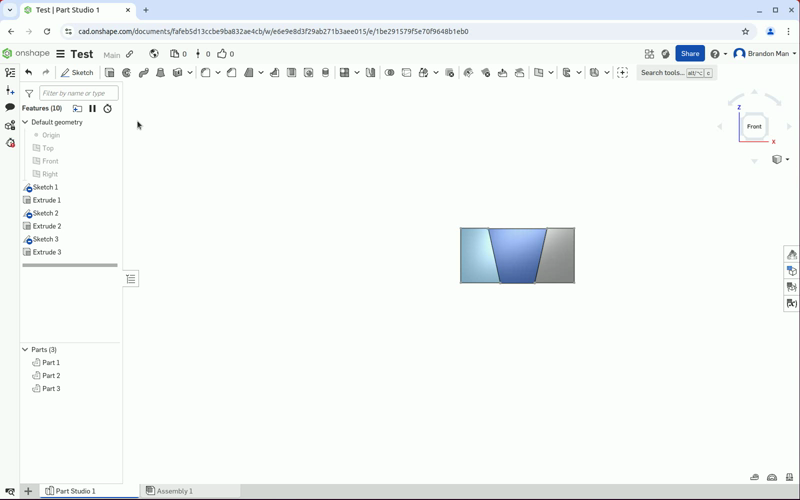
key(shift+h)
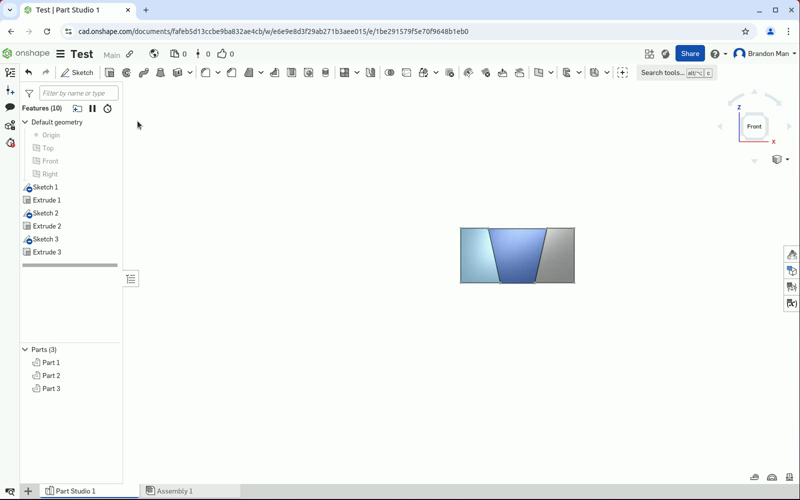
key(shift+7)
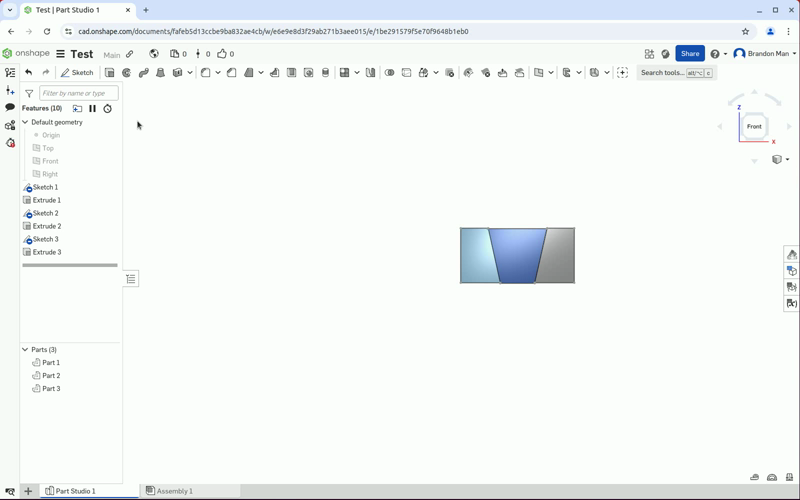
key(left, 2)
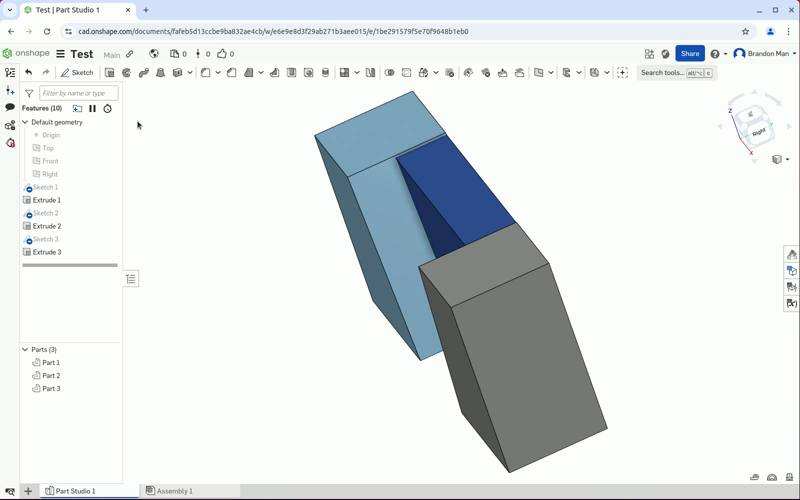
key(down, 2)
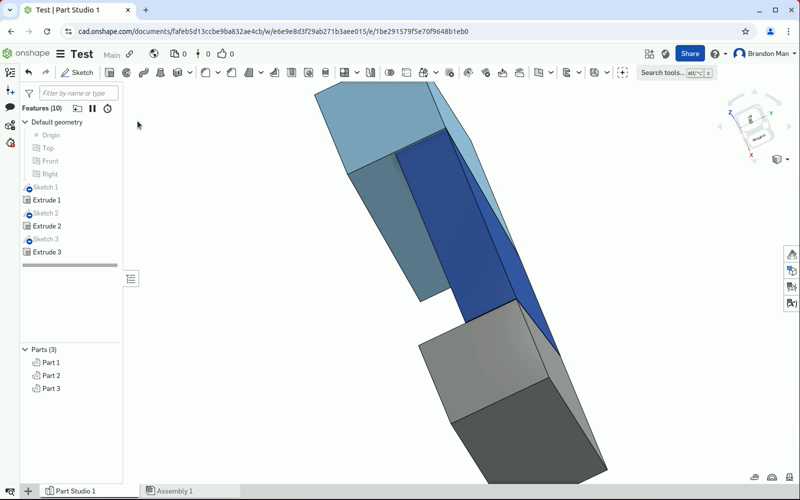
key(up, 2)
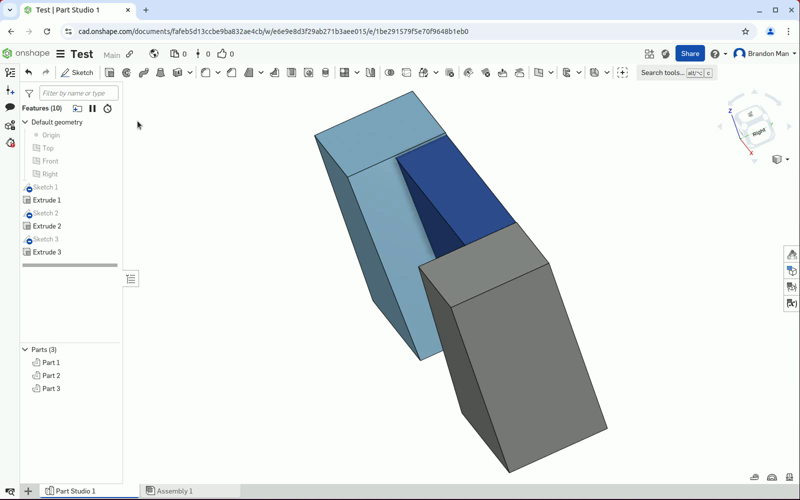
key(right, 2)
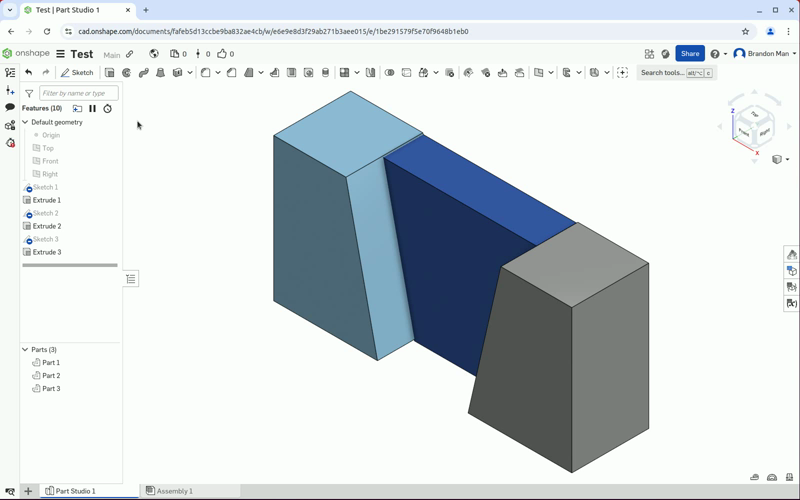
mouse_move(73, 189)
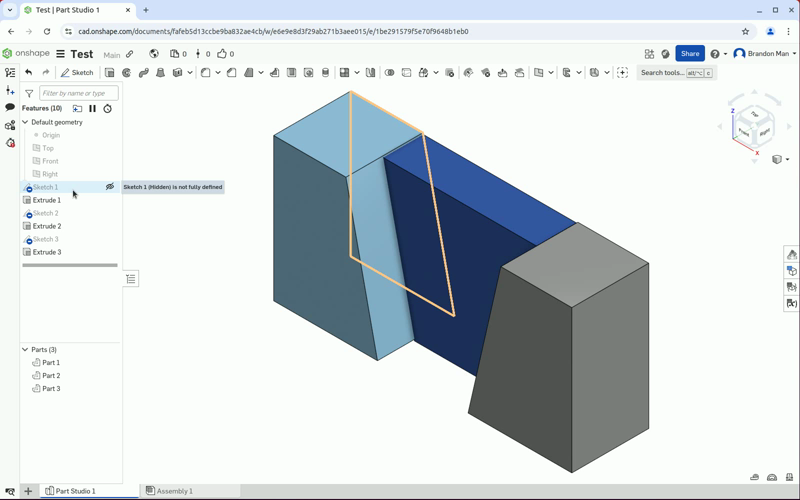
click(73, 189)